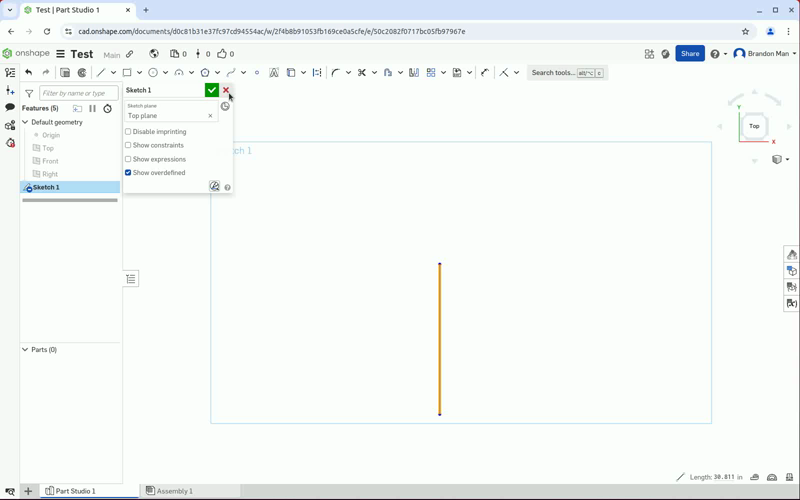
key(shift+h)
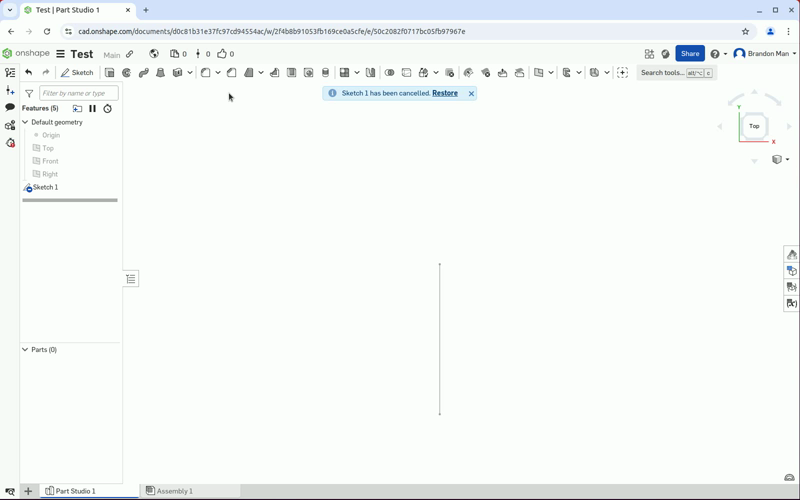
mouse_move(73, 352)
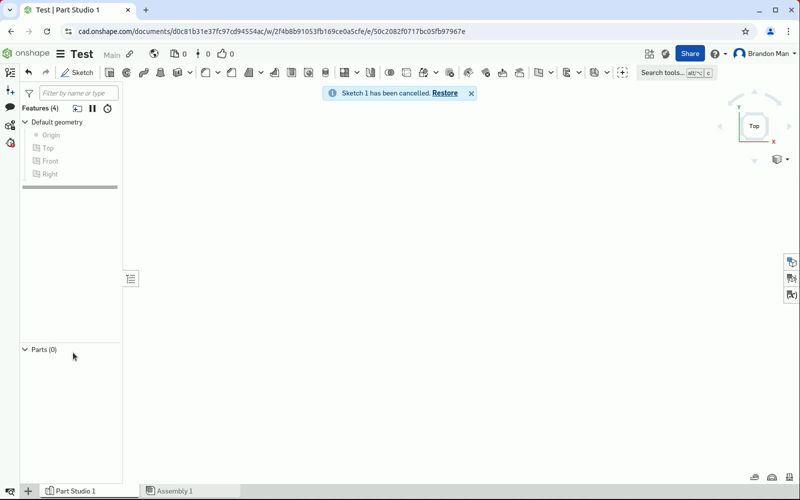
key(y)
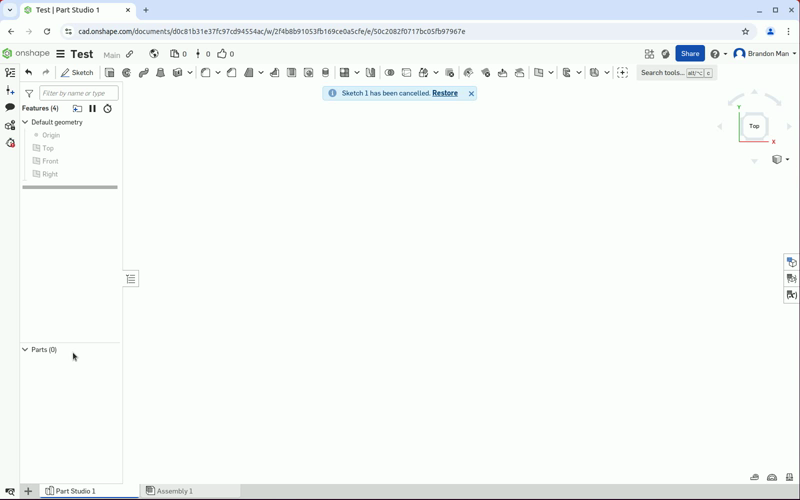
key(shift+p)
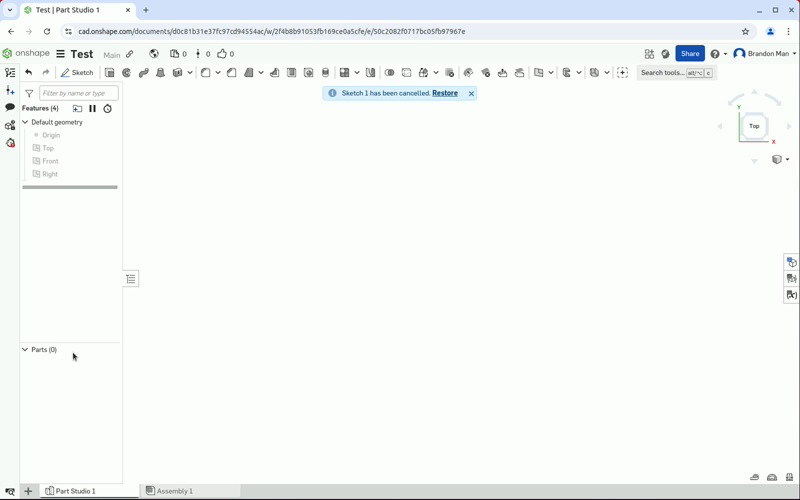
key(space)
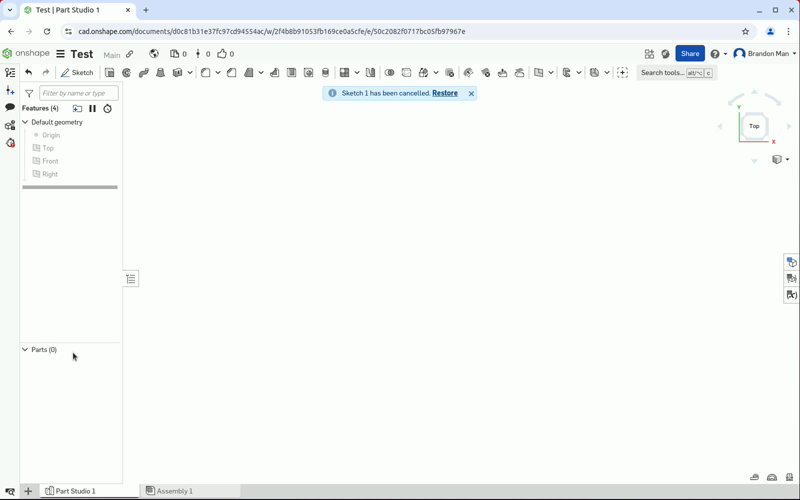
key_down(shift)
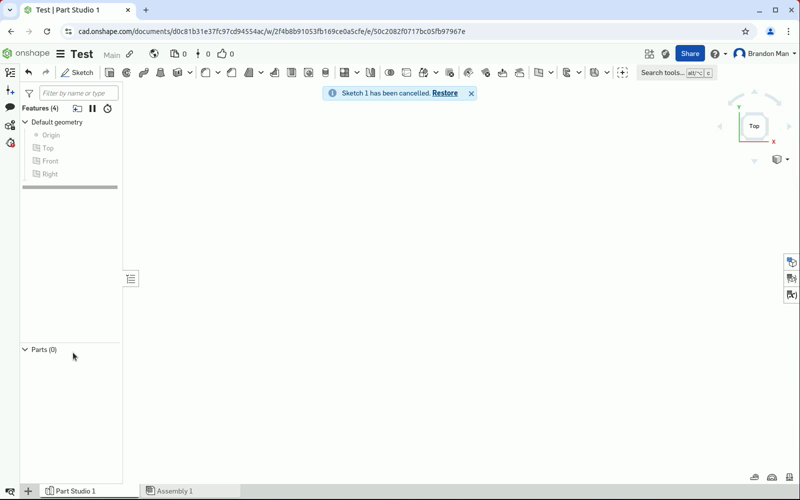
key(up)
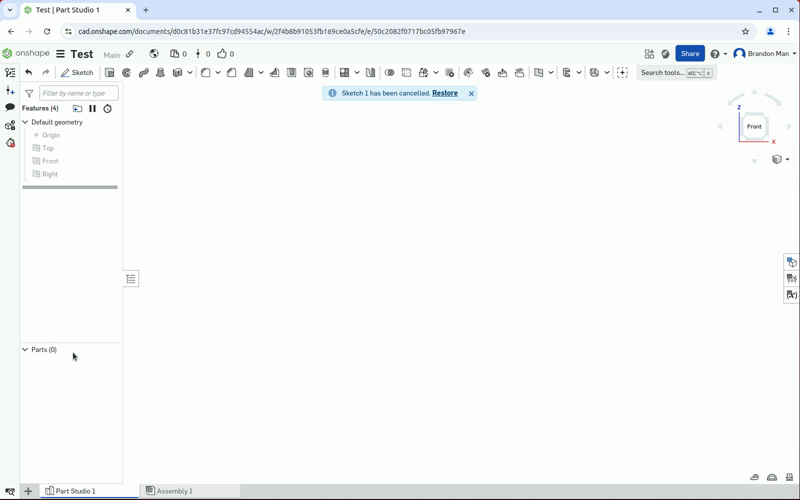
key_up(shift)
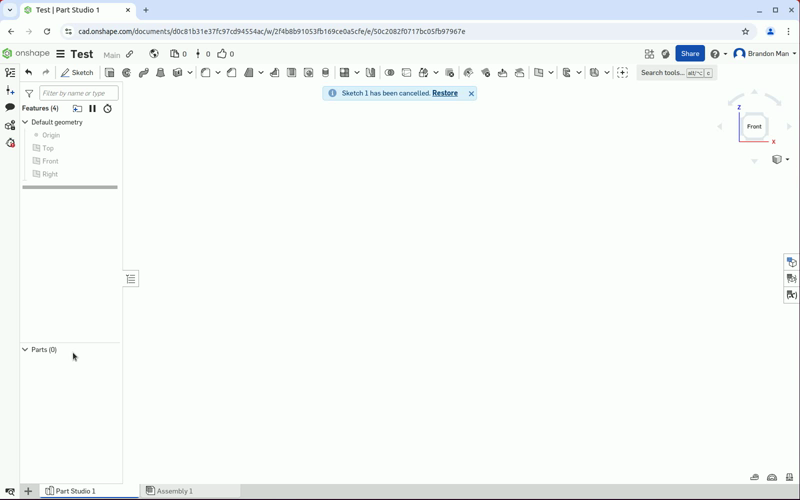
mouse_move(73, 352)
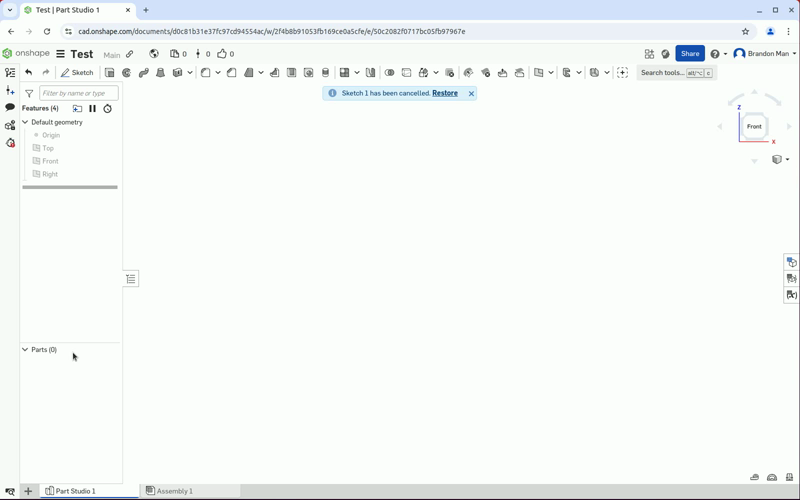
key(shift+y)
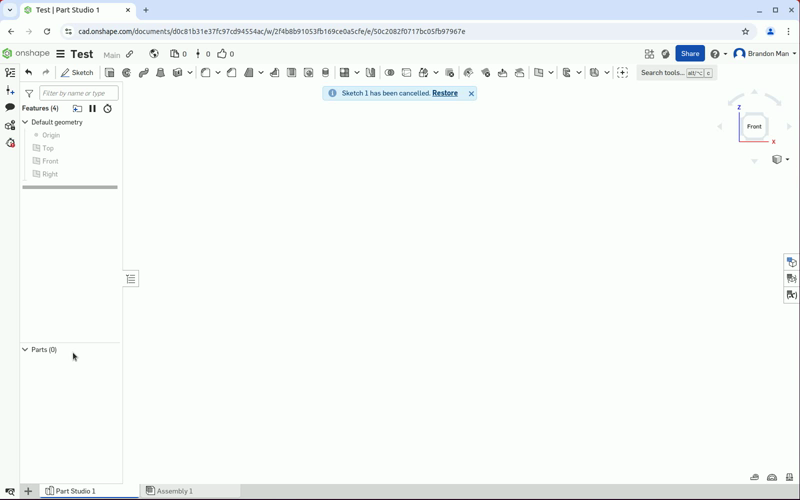
key(shift+s)
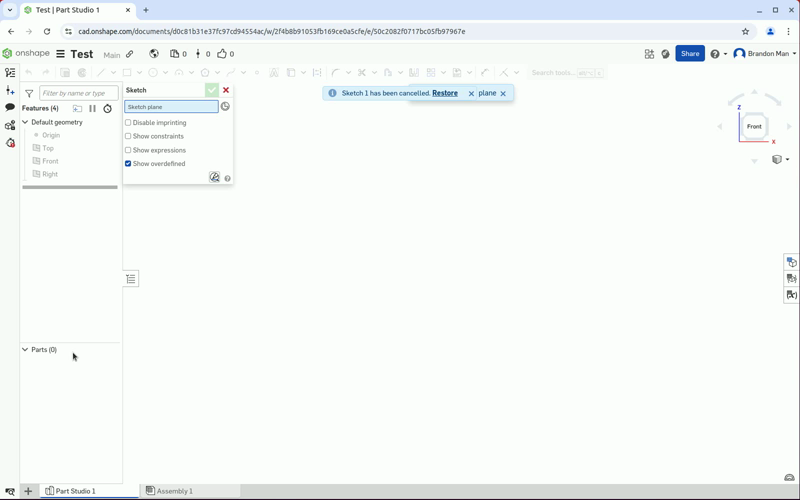
mouse_move(73, 163)
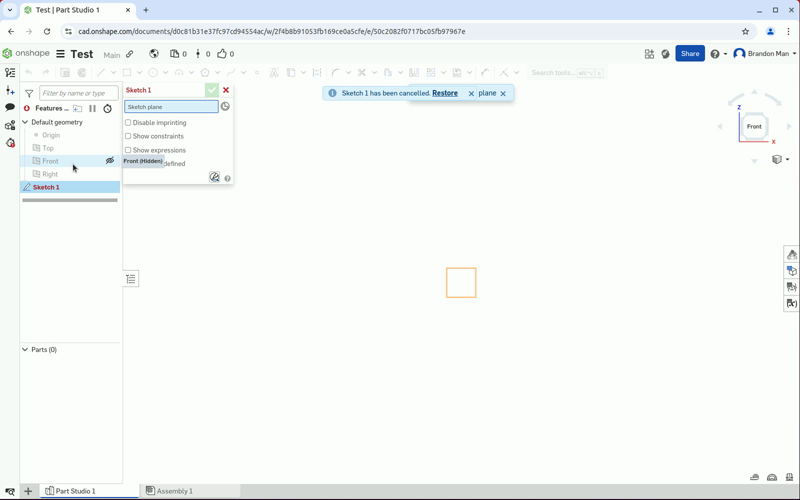
click(73, 163)
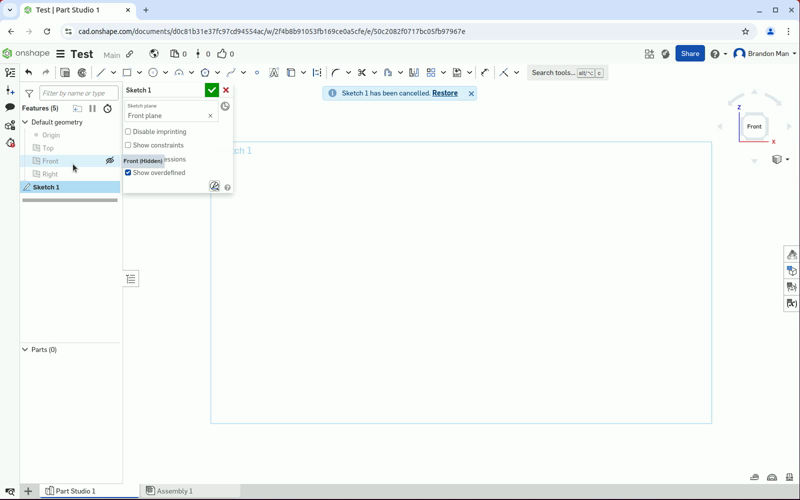
mouse_move(73, 352)
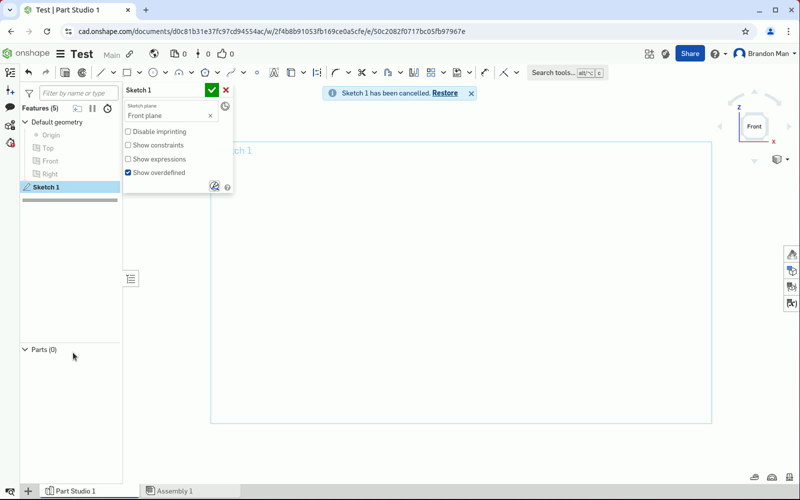
key(y)
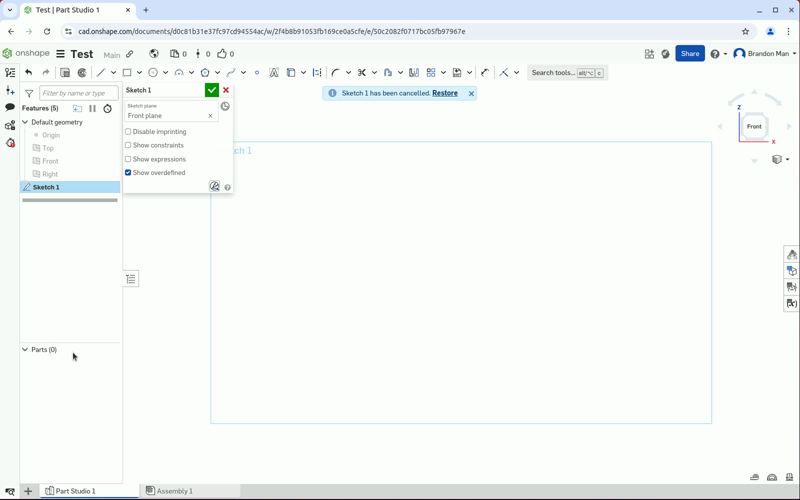
key(l)
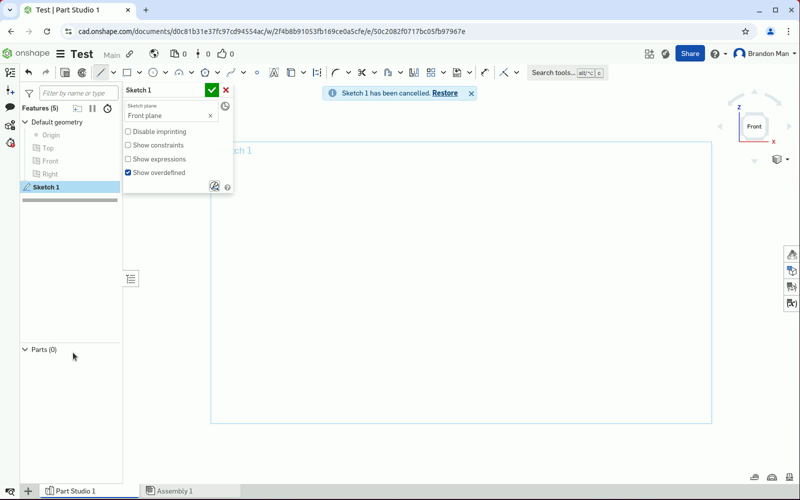
key_down(shift)
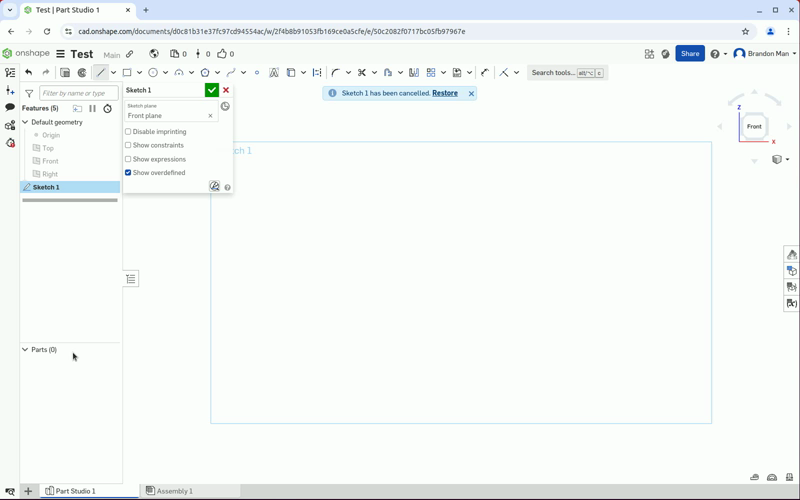
mouse_move(441, 335)
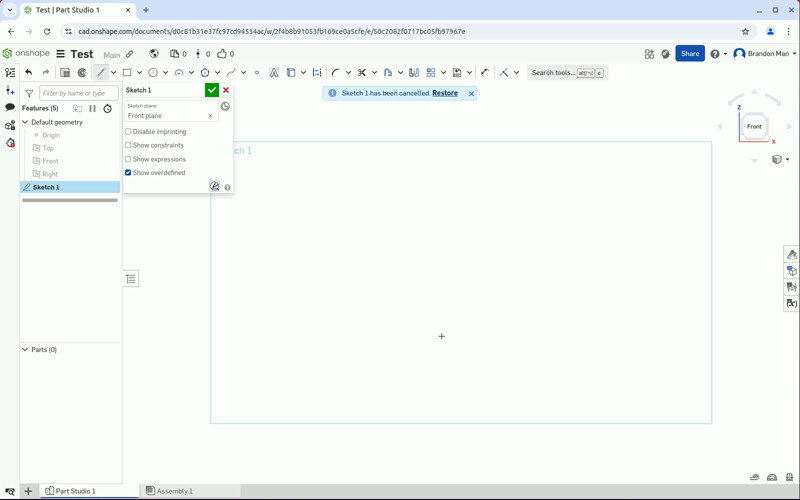
click(441, 335)
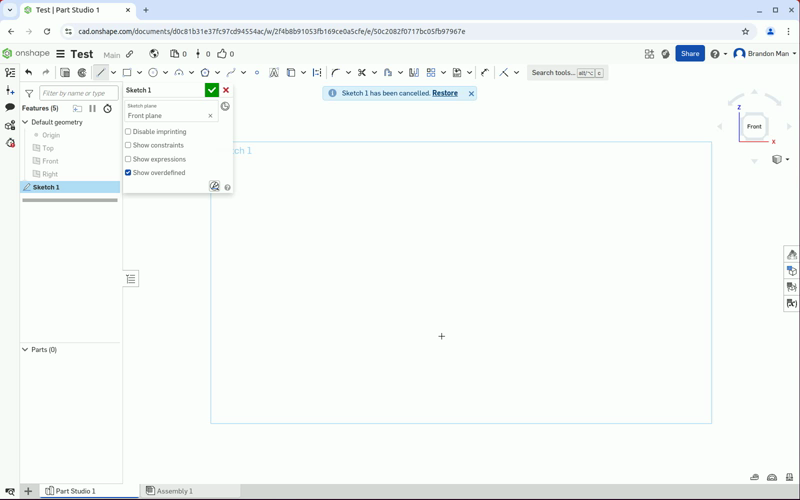
key_up(shift)
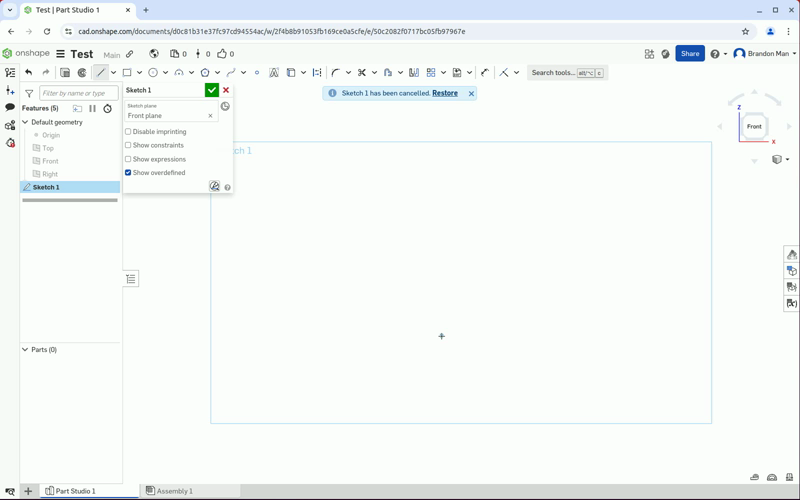
key_down(shift)
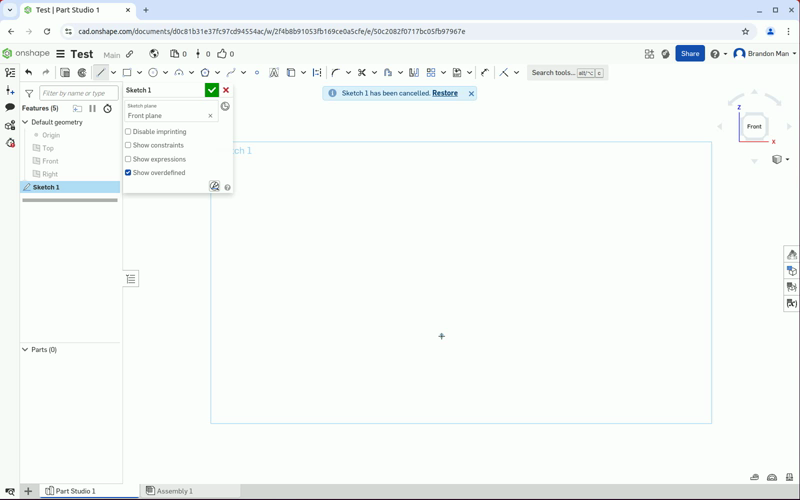
mouse_move(520, 335)
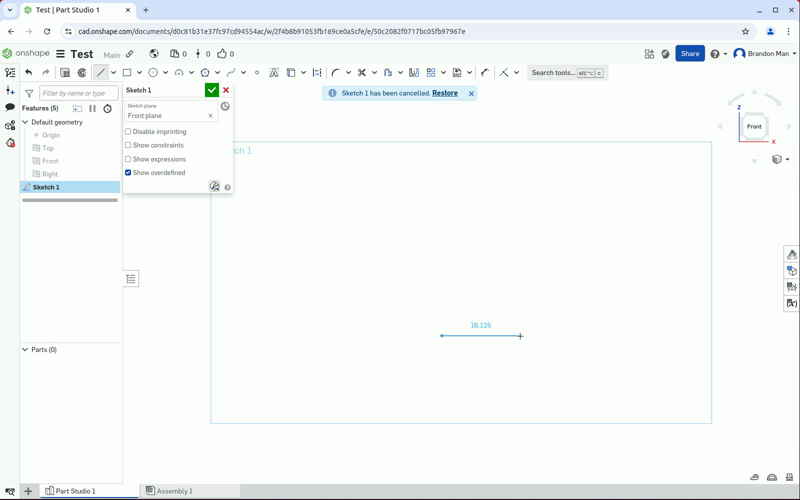
click(520, 335)
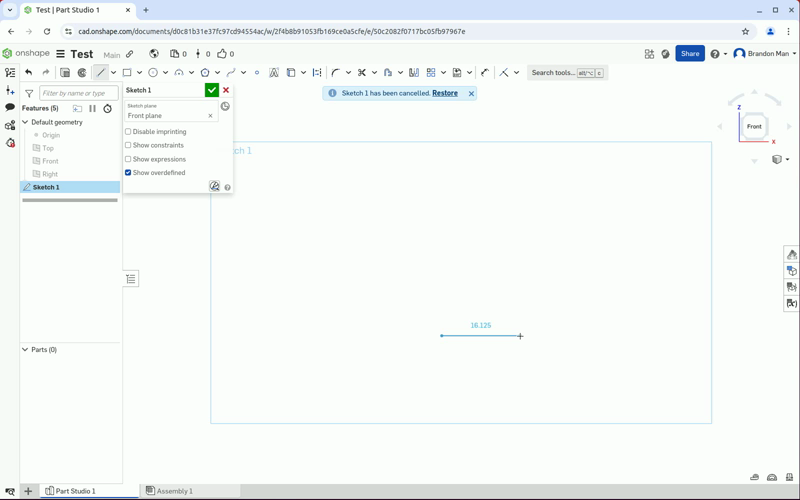
key_up(shift)
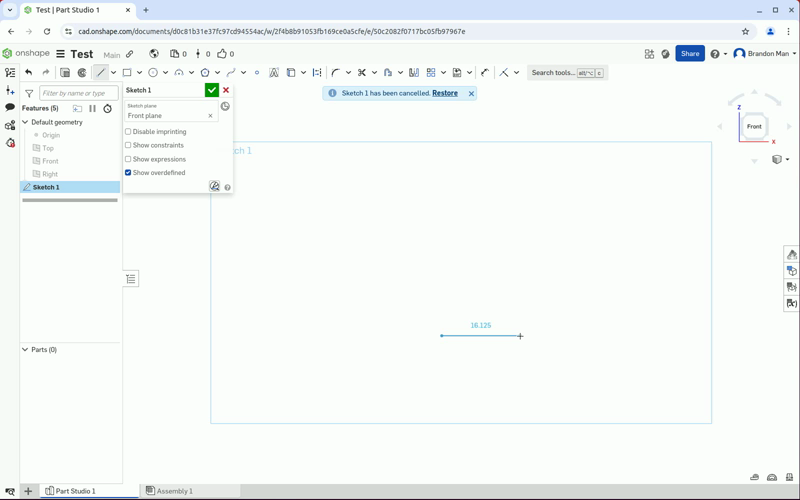
key_down(shift)
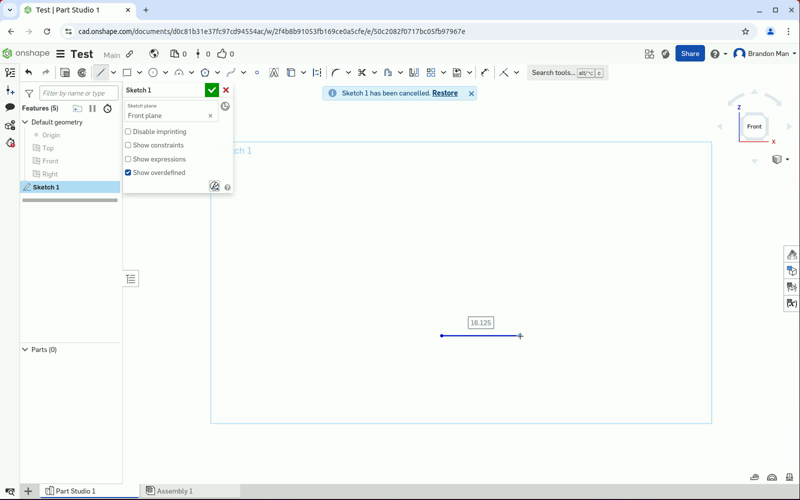
mouse_move(520, 170)
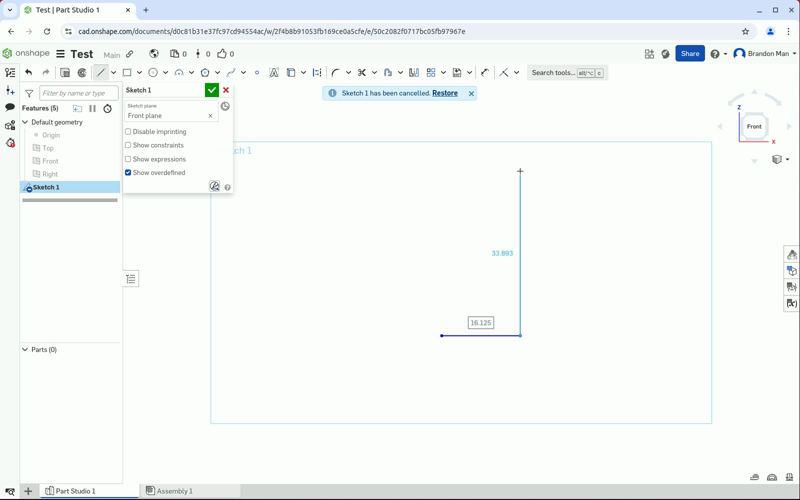
click(520, 170)
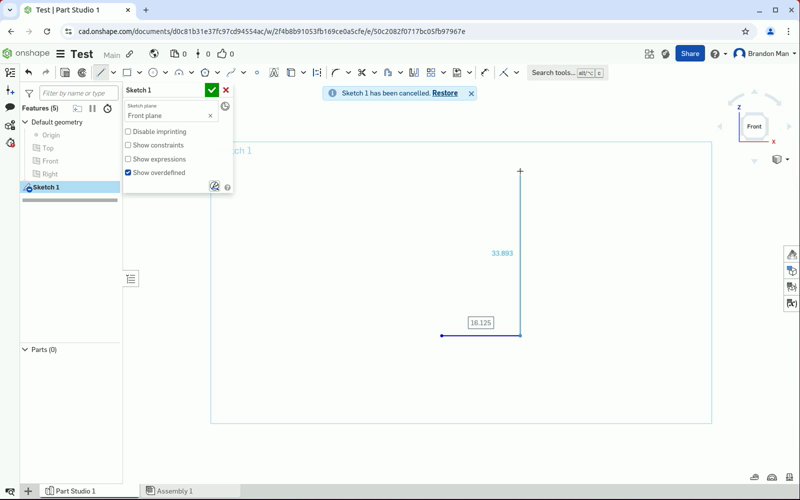
key_up(shift)
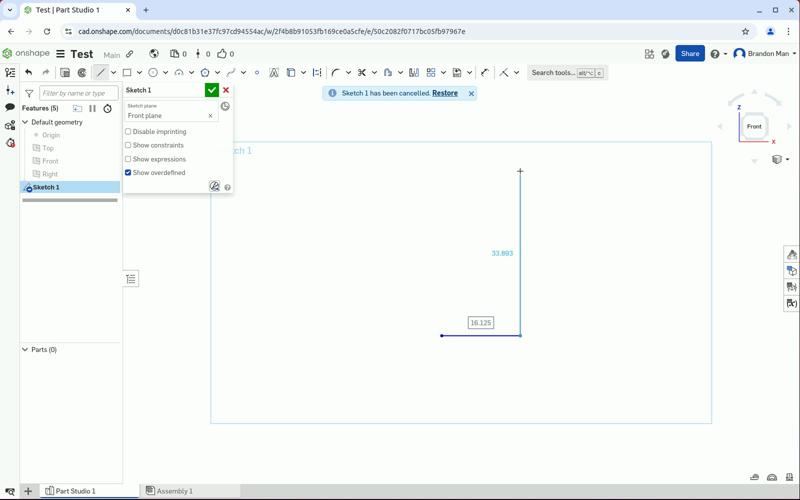
key_down(shift)
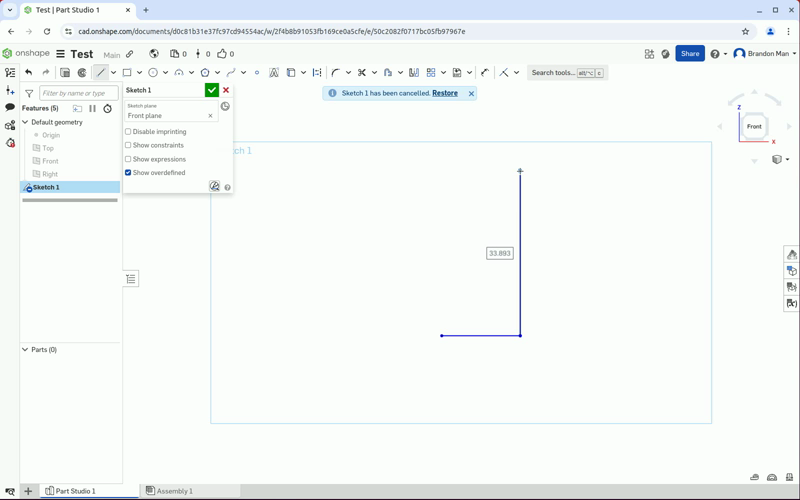
mouse_move(441, 170)
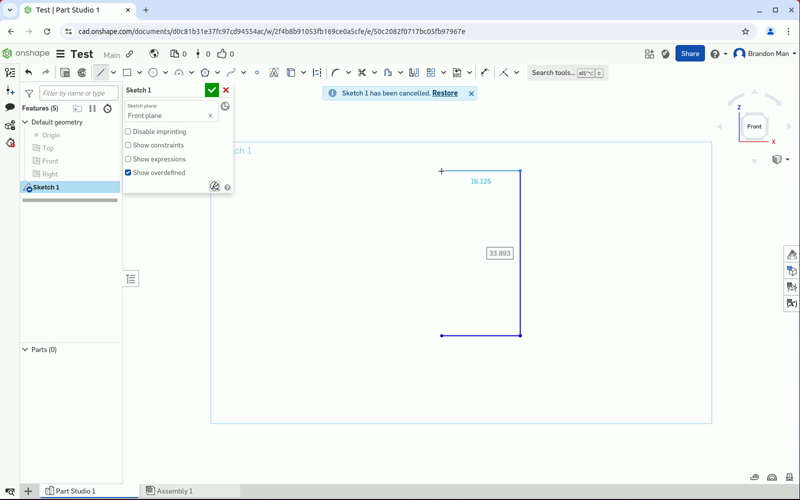
click(441, 170)
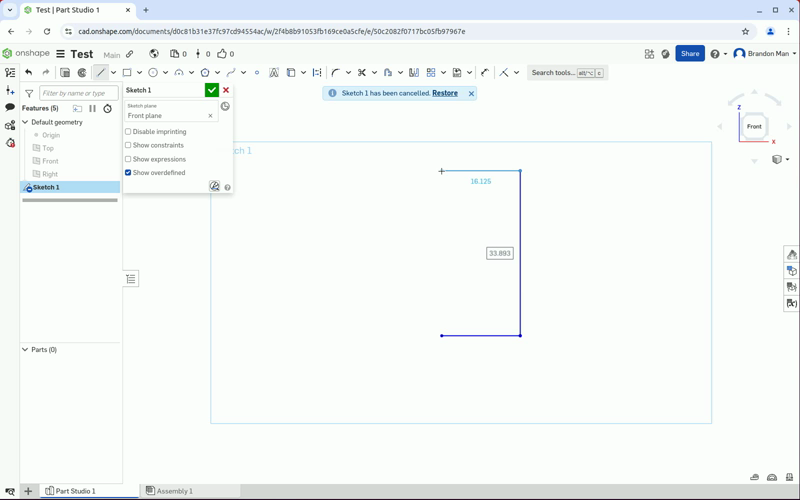
key_up(shift)
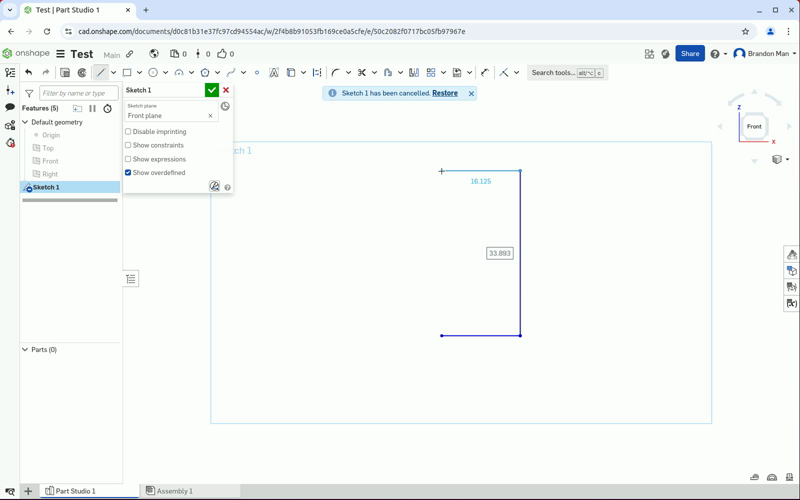
key_down(shift)
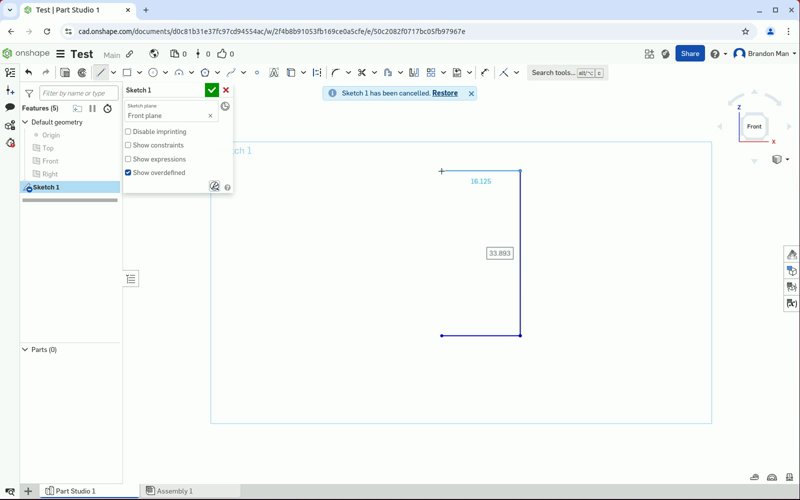
mouse_move(441, 335)
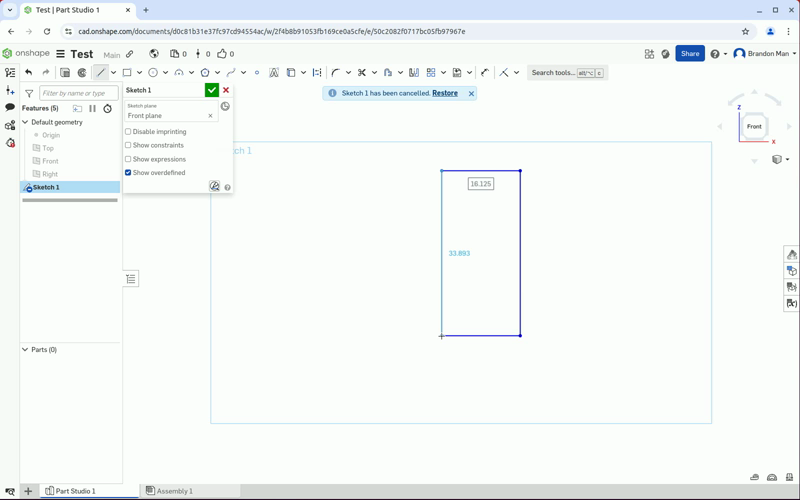
key_up(shift)
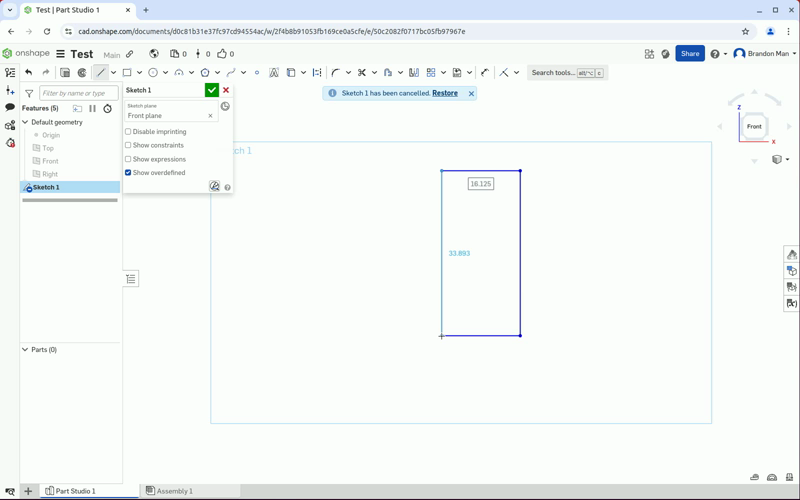
click(441, 335)
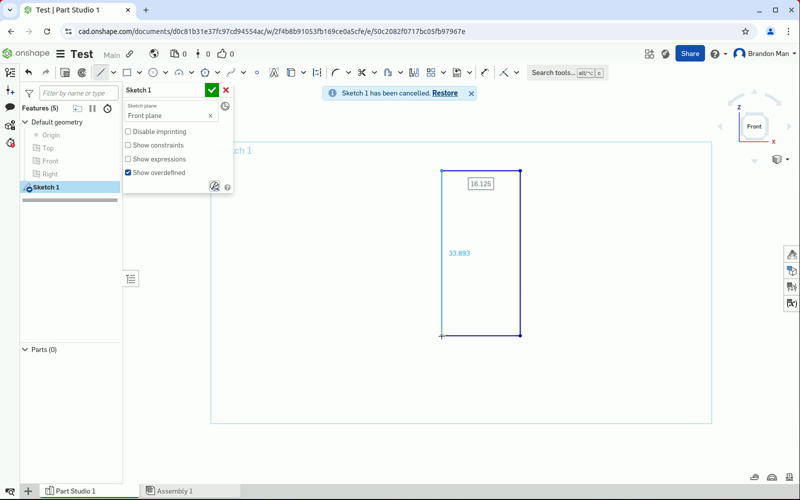
key(esc)
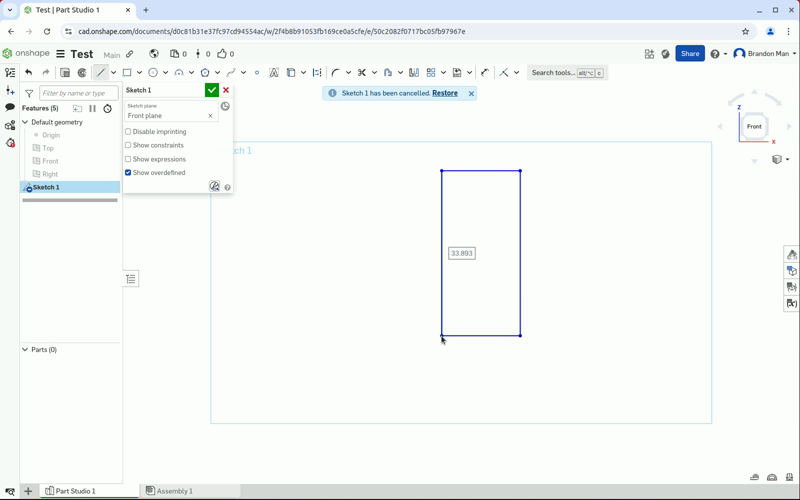
mouse_move(471, 247)
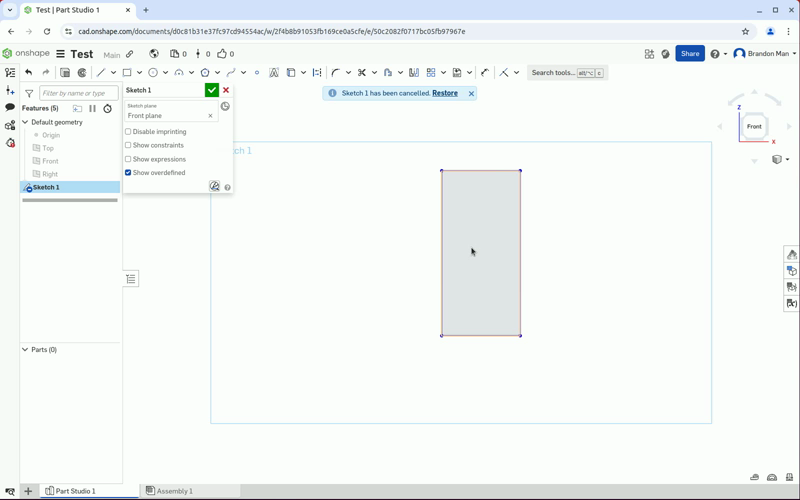
click(471, 247)
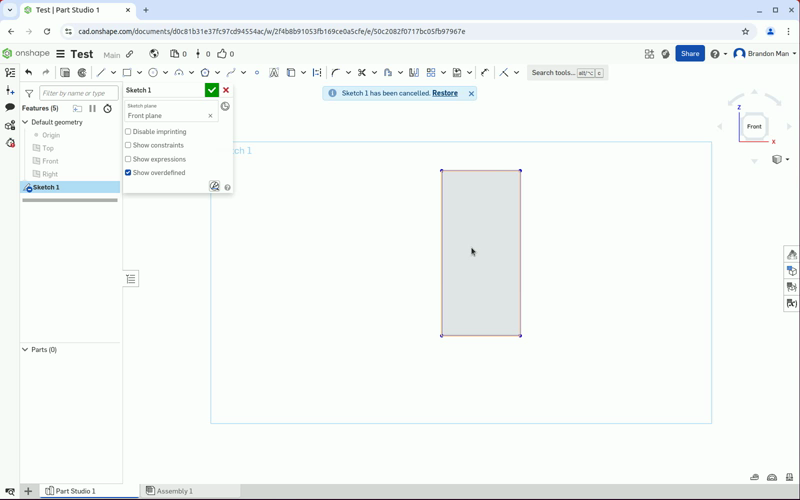
mouse_move(73, 352)
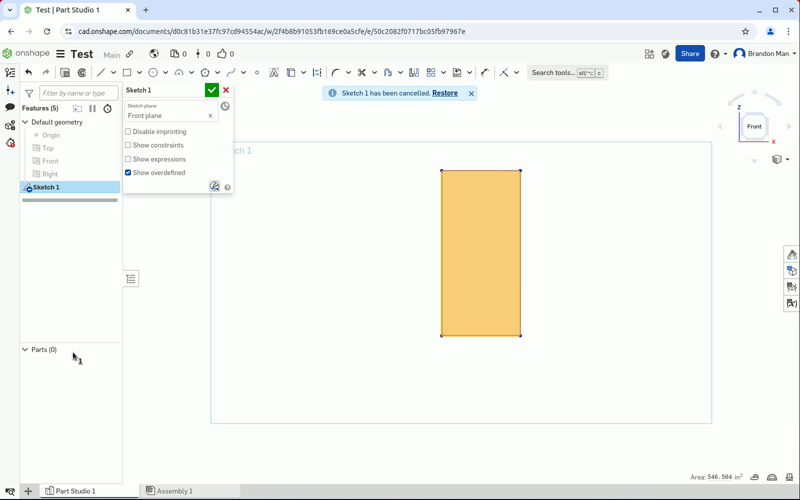
key(shift+y)
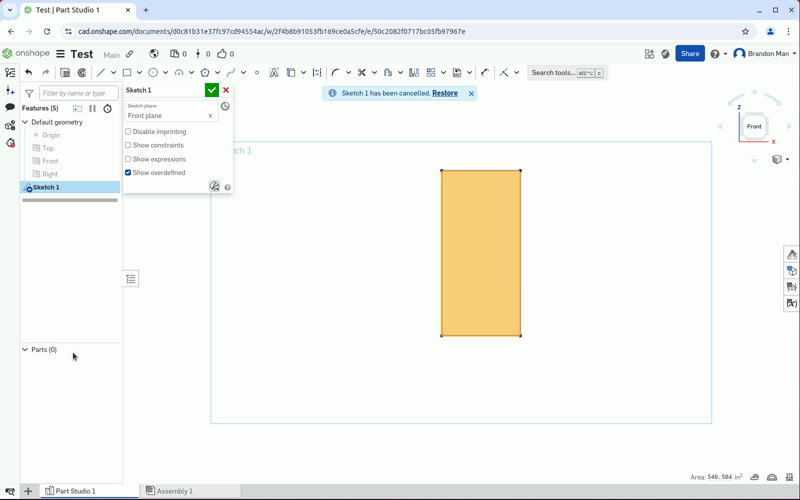
key(shift+e)
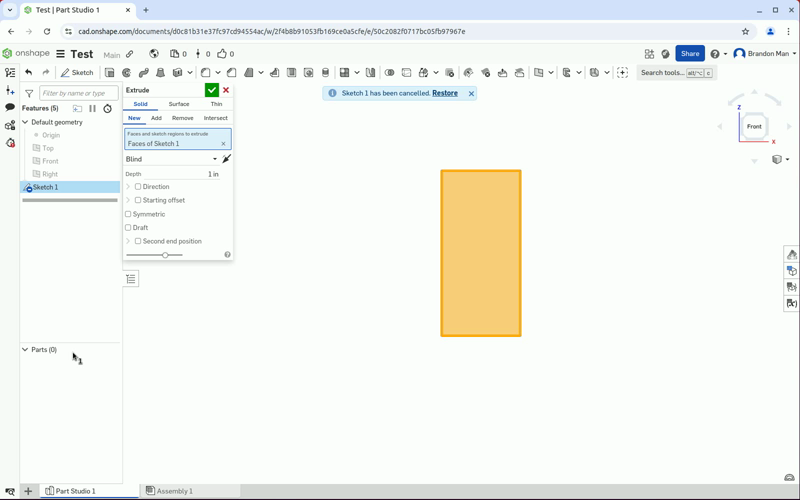
mouse_move(143, 106)
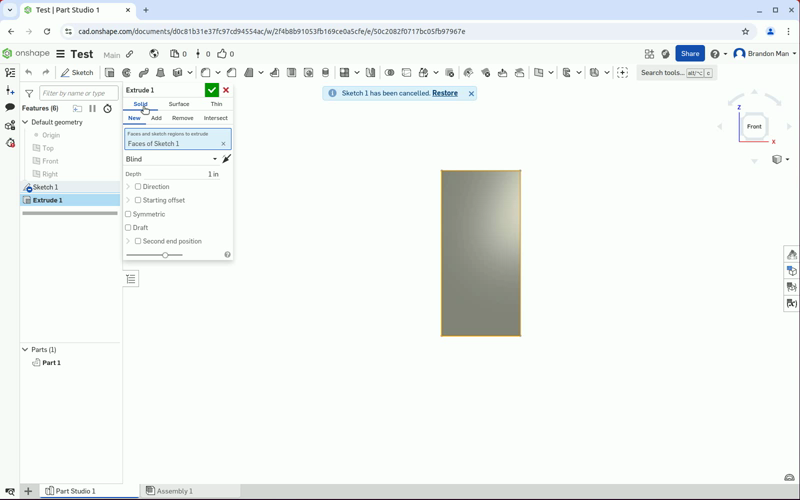
click(143, 106)
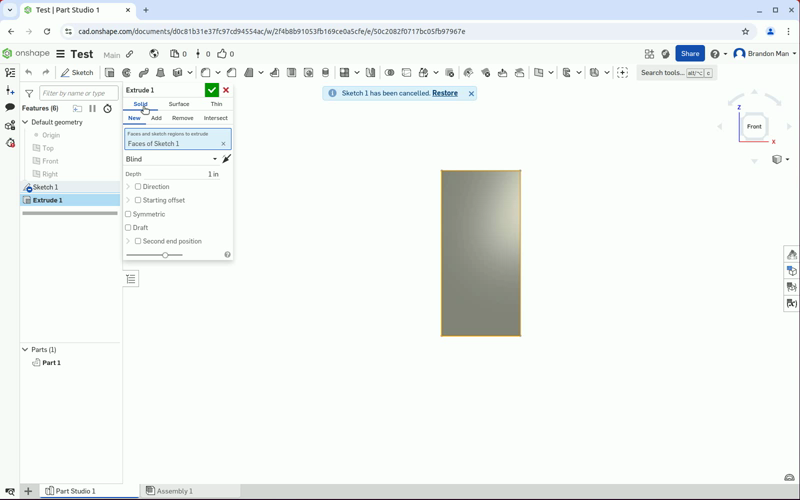
mouse_move(137, 120)
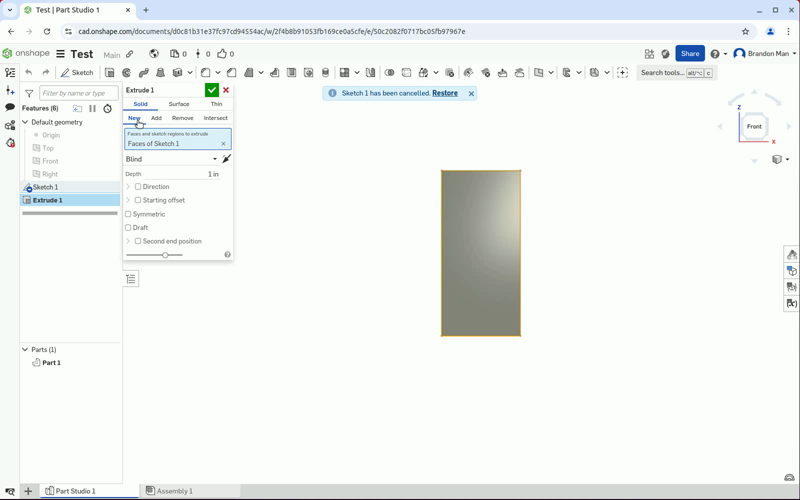
click(137, 120)
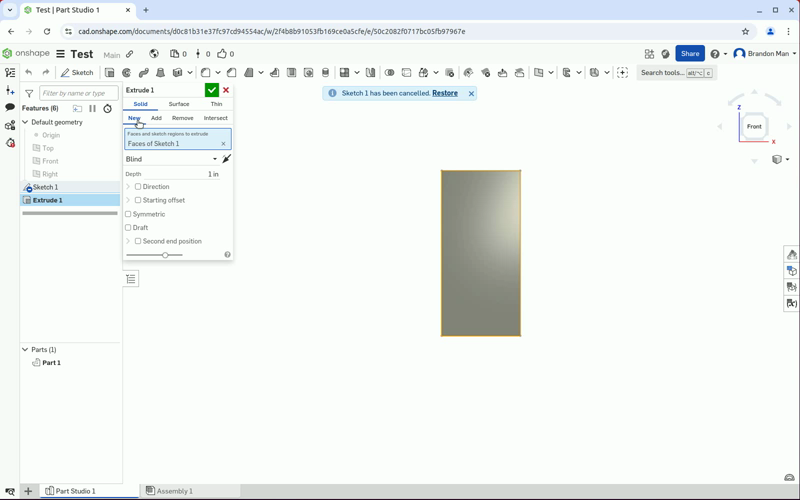
key(tab, 4)
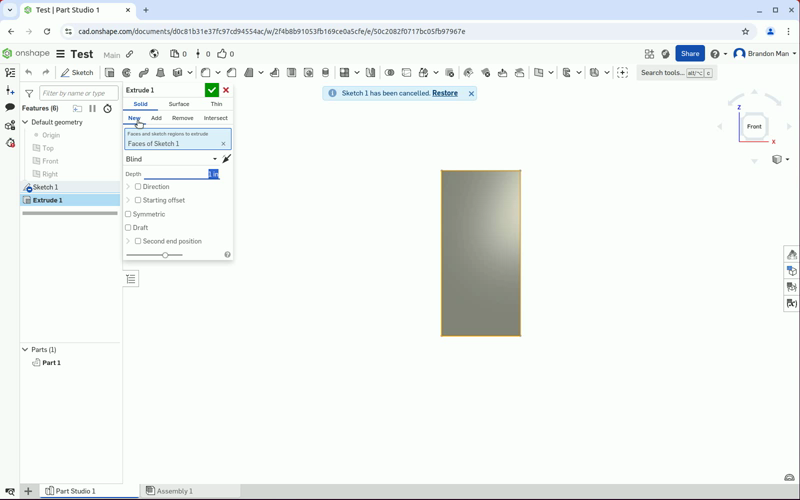
text(0.241)
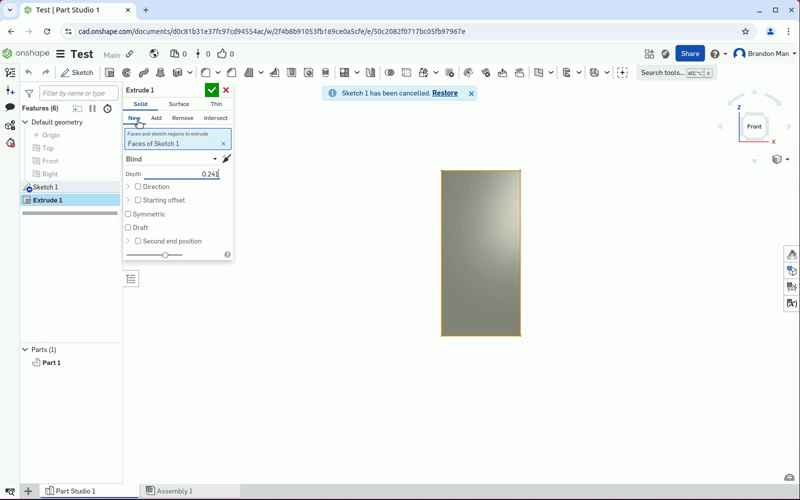
key(enter)
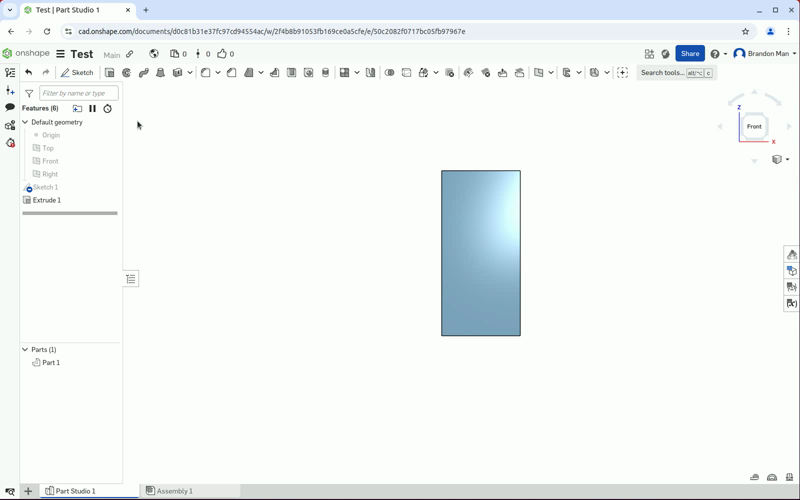
key(shift+h)
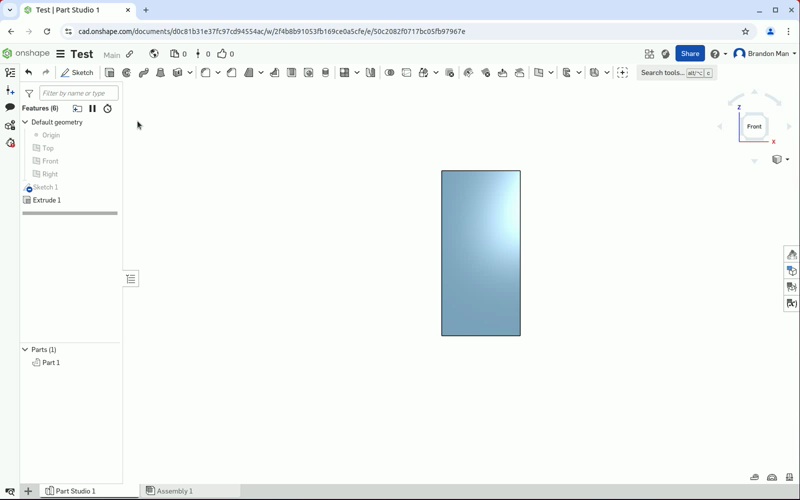
key(shift+h)
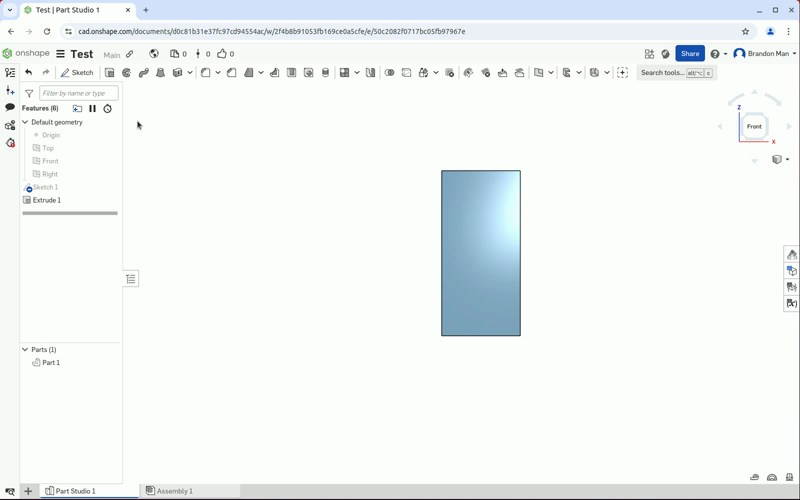
mouse_move(73, 189)
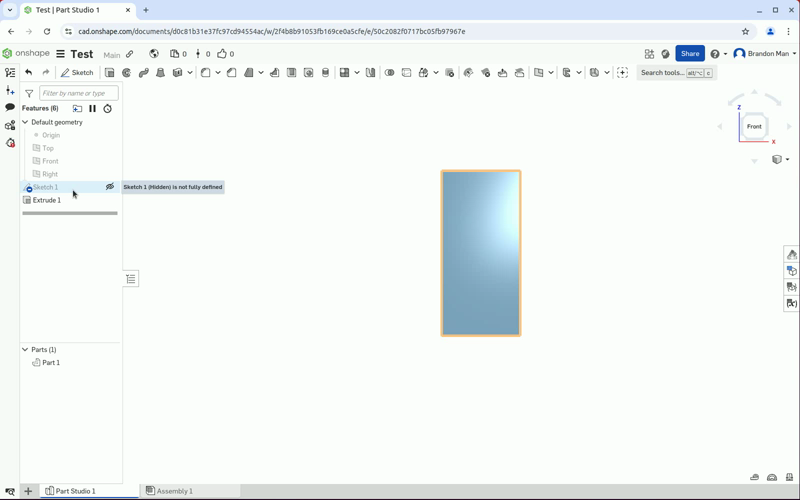
click(73, 189)
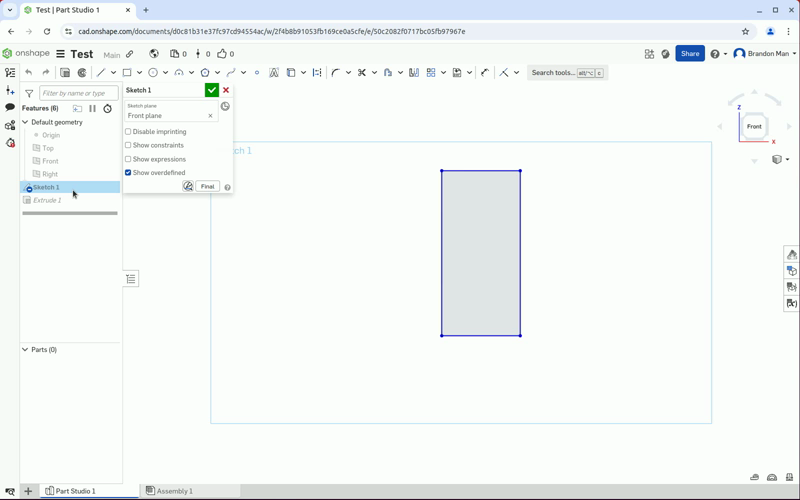
mouse_move(229, 92)
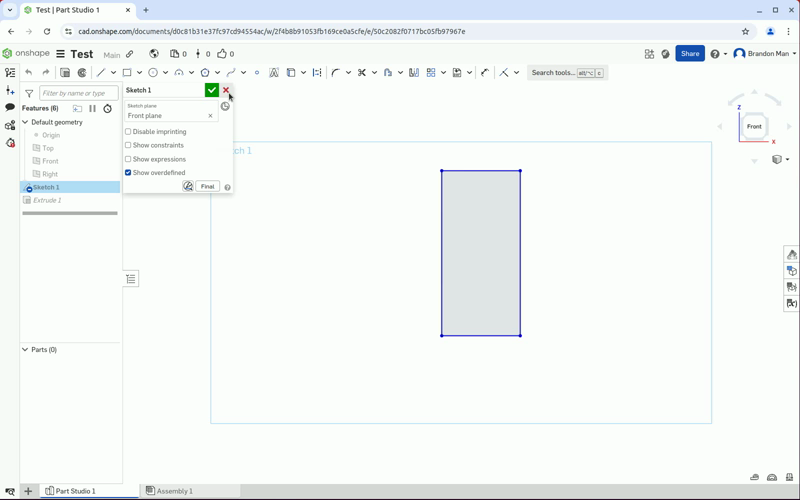
click(229, 92)
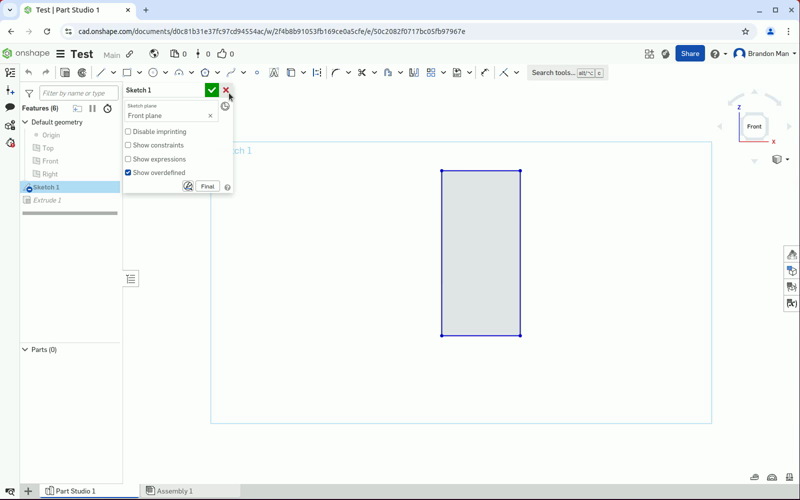
key(shift+s)
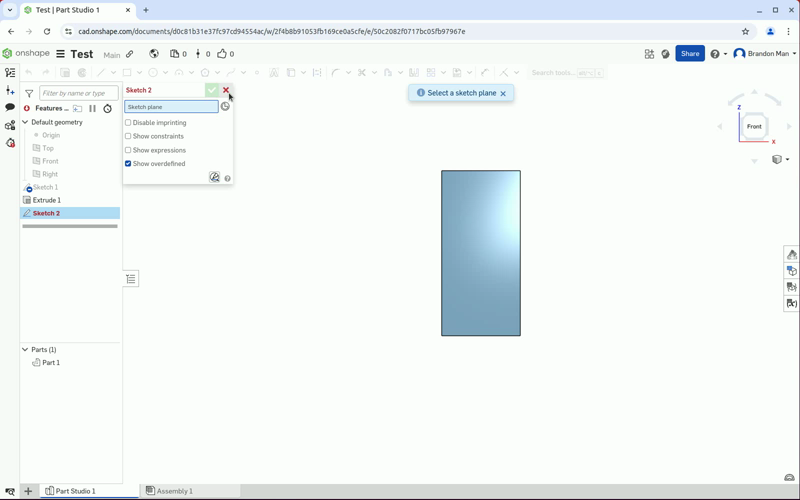
mouse_move(73, 163)
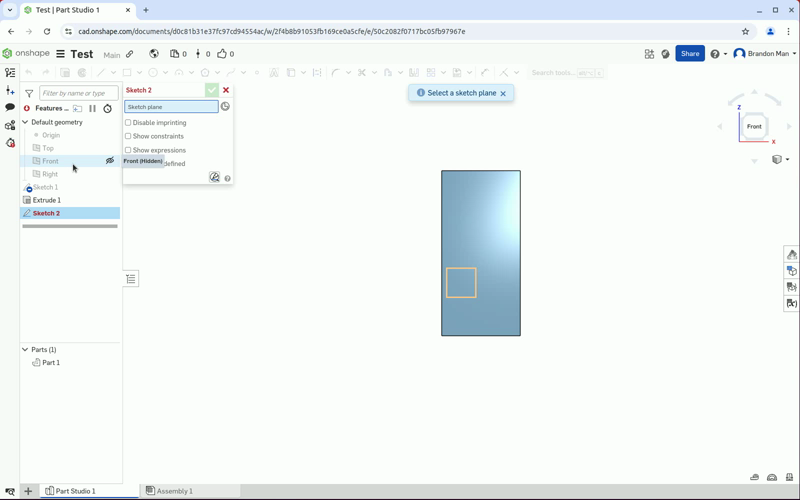
click(73, 163)
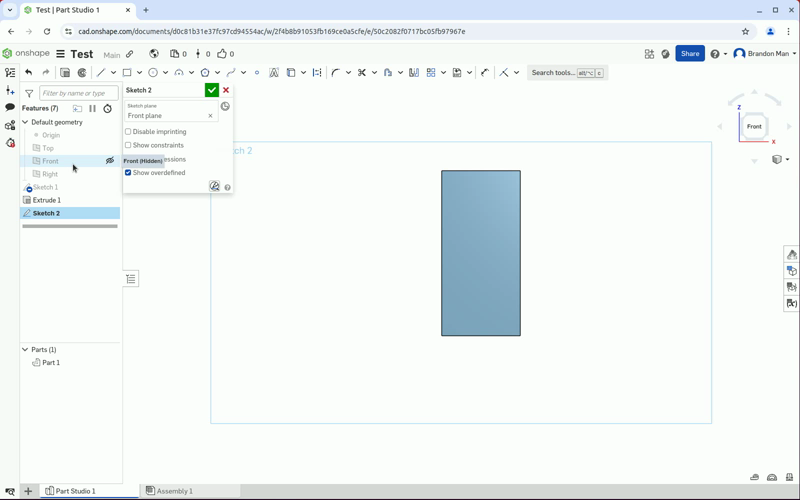
mouse_move(73, 352)
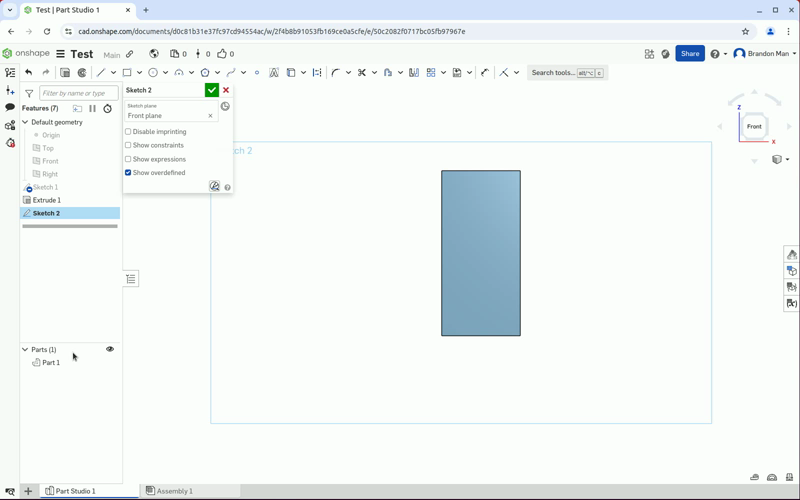
key(y)
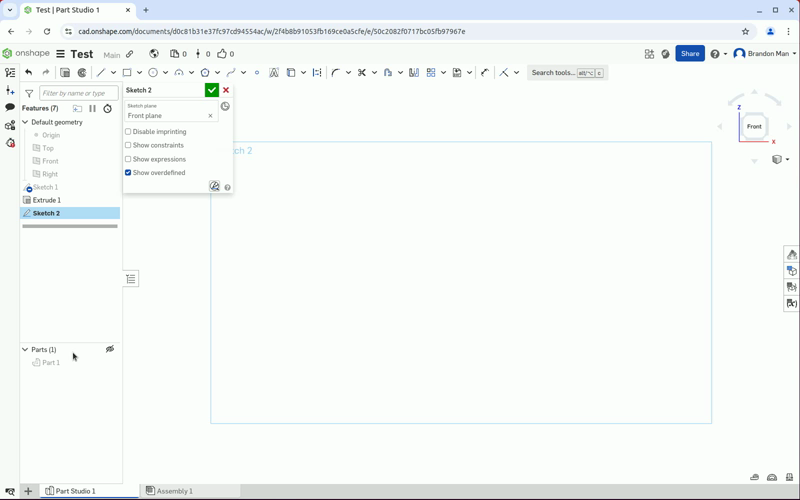
key(l)
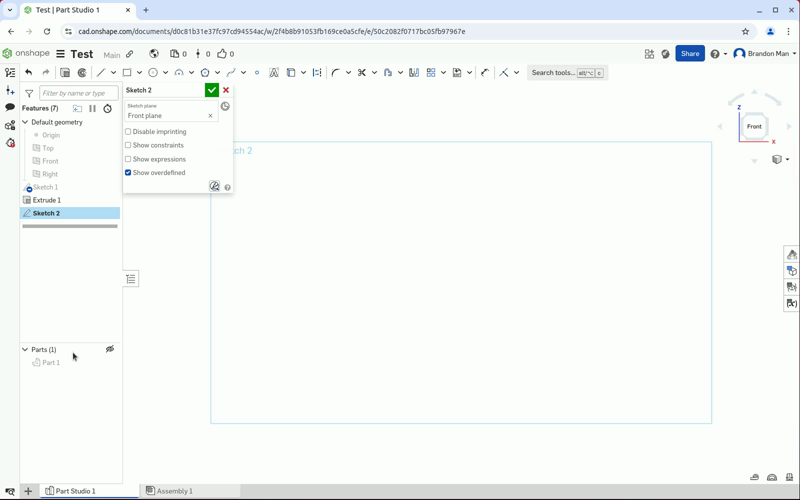
key_down(shift)
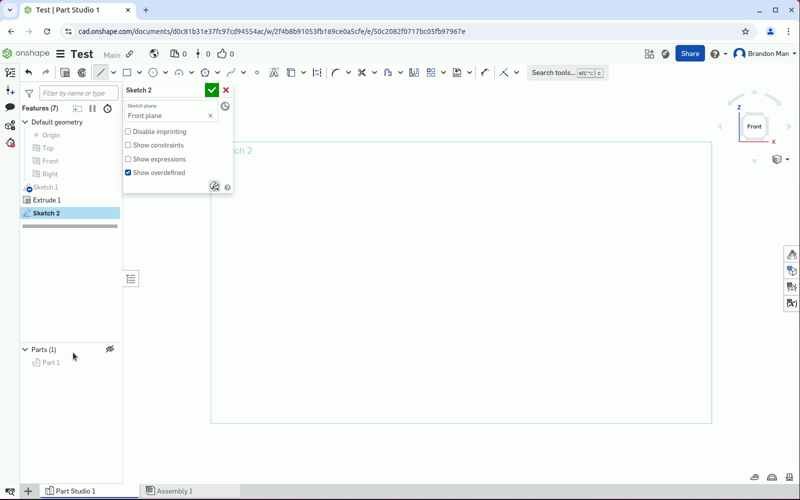
mouse_move(422, 359)
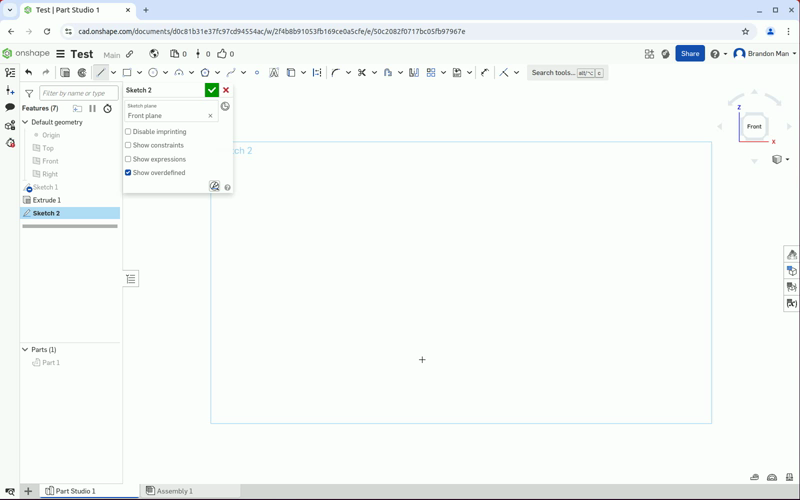
click(422, 359)
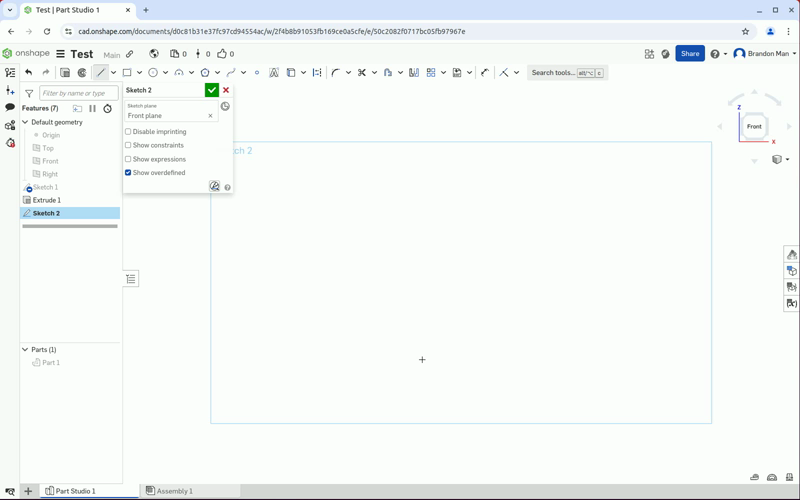
key_up(shift)
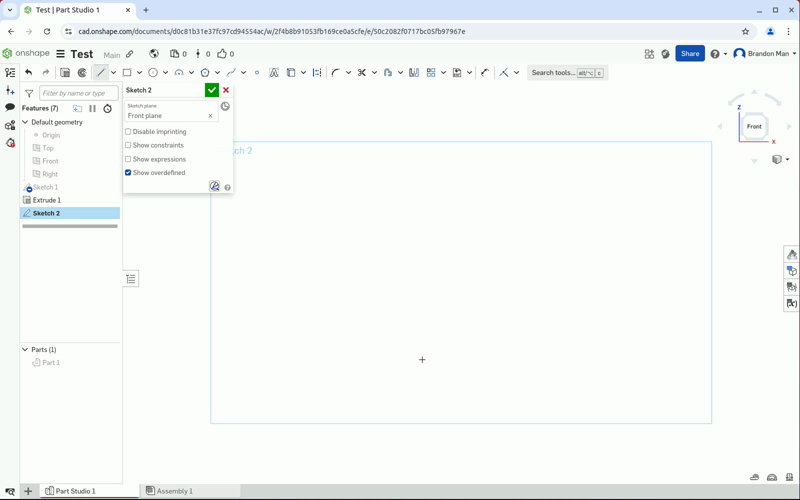
key_down(shift)
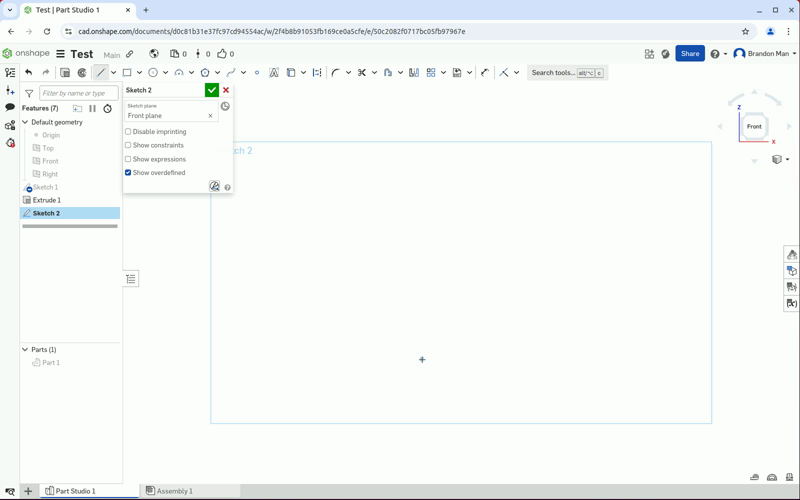
mouse_move(452, 359)
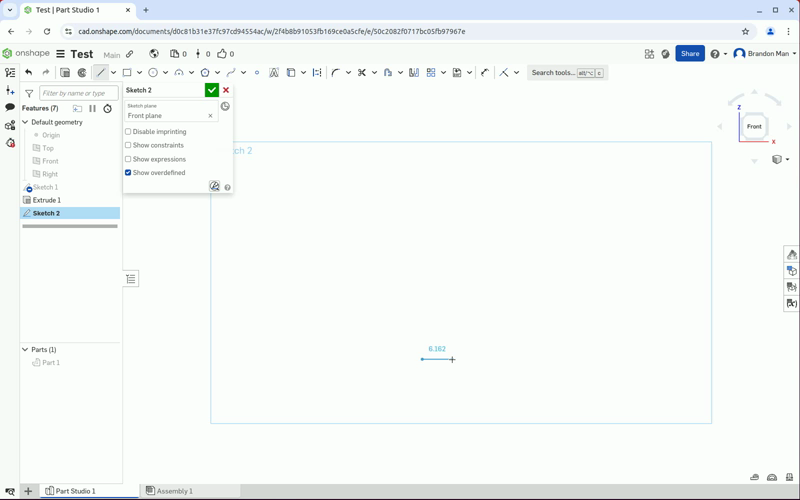
mouse_move(438, 359)
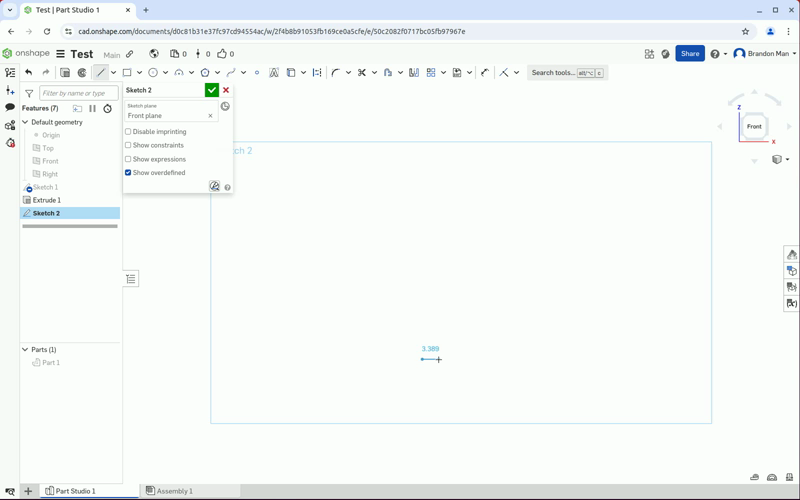
click(438, 359)
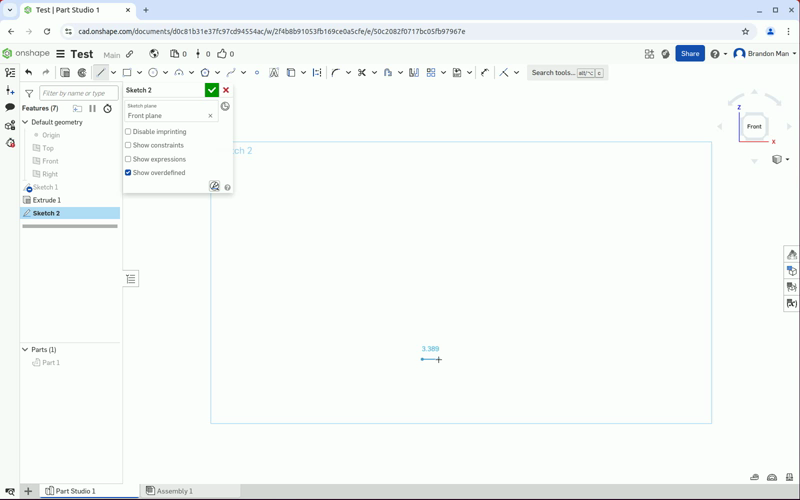
key_up(shift)
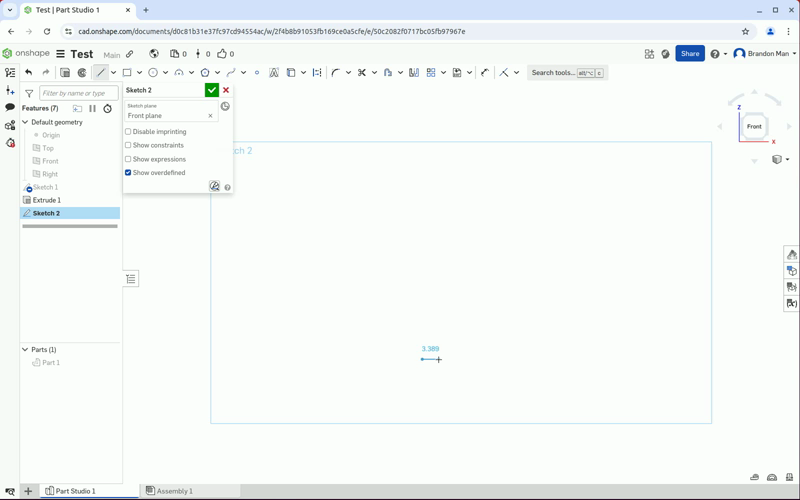
key_down(shift)
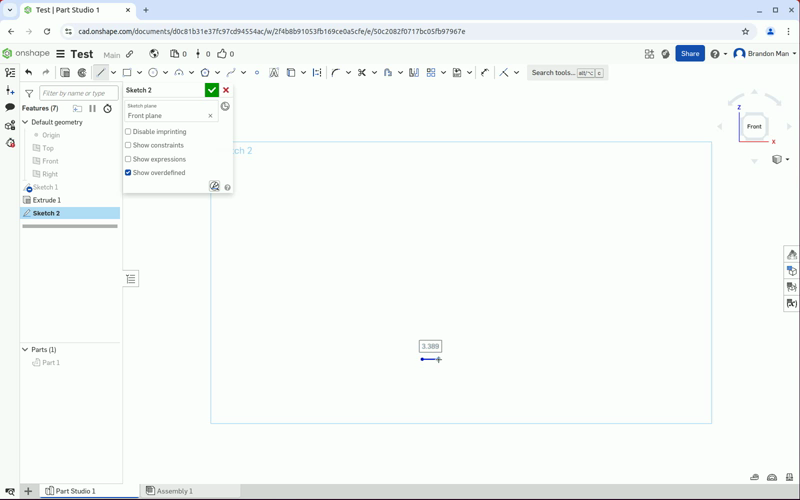
mouse_move(438, 200)
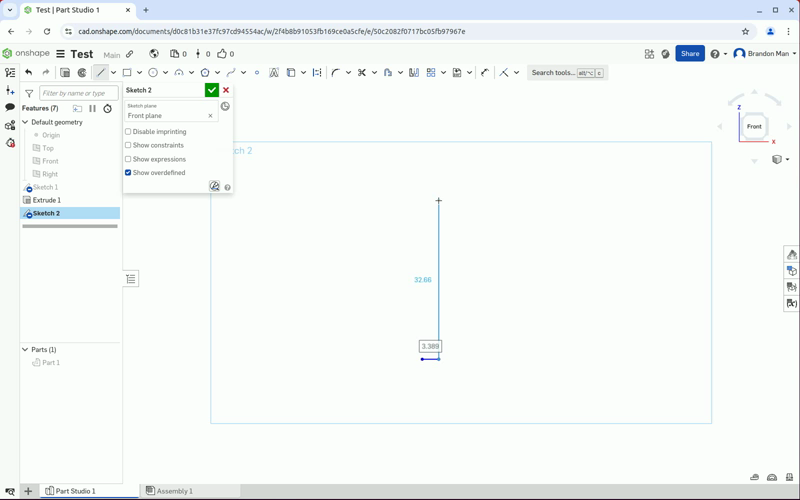
click(438, 200)
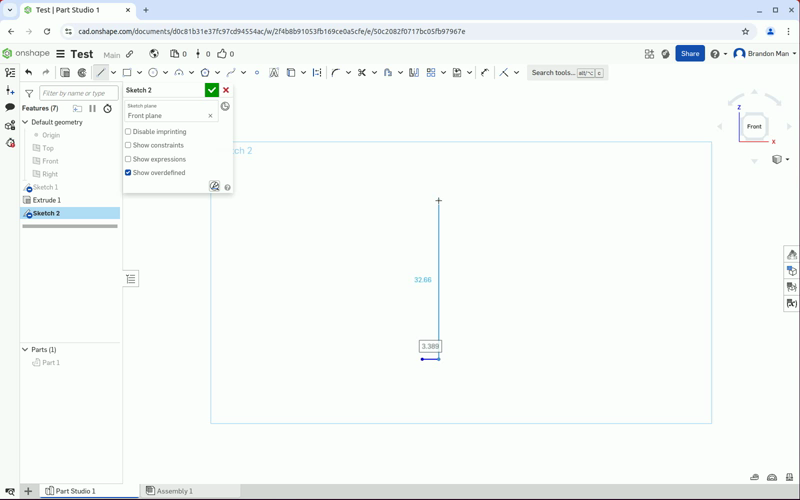
key_up(shift)
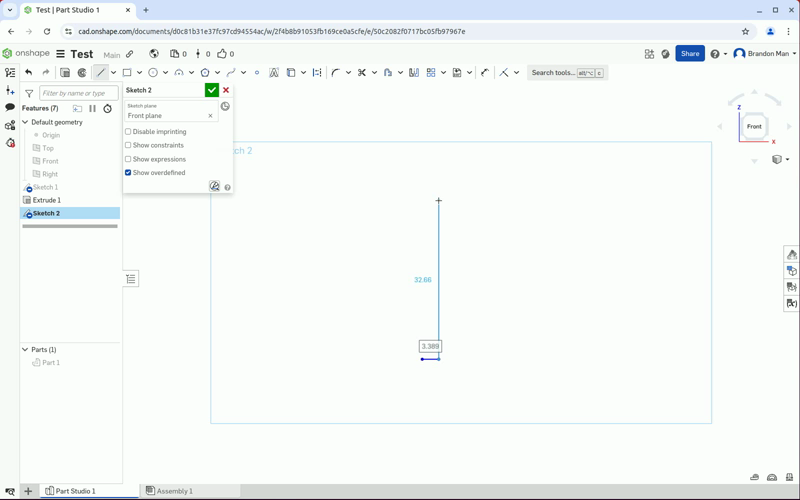
key_down(shift)
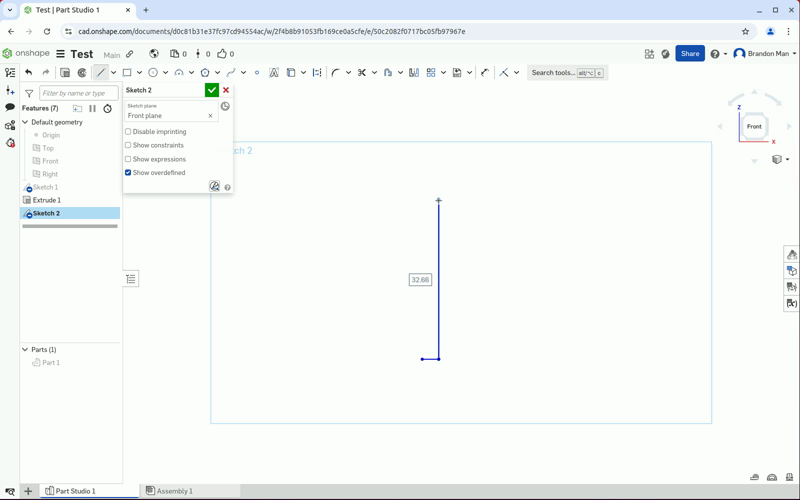
mouse_move(468, 200)
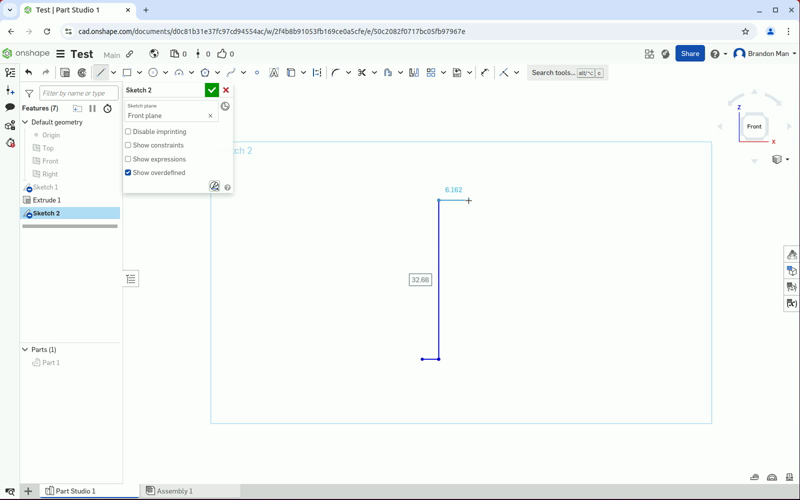
mouse_move(422, 200)
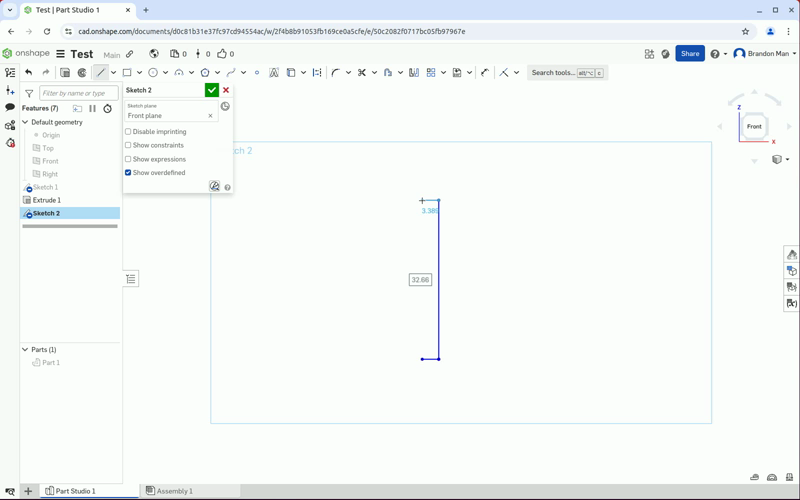
click(422, 200)
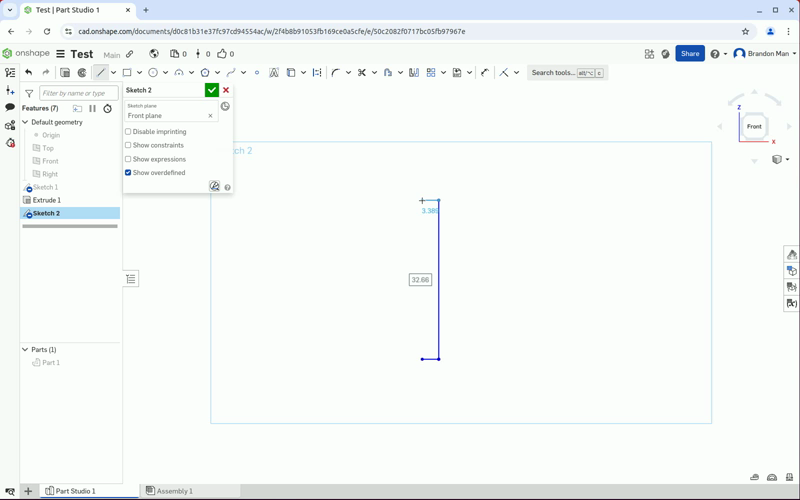
key_up(shift)
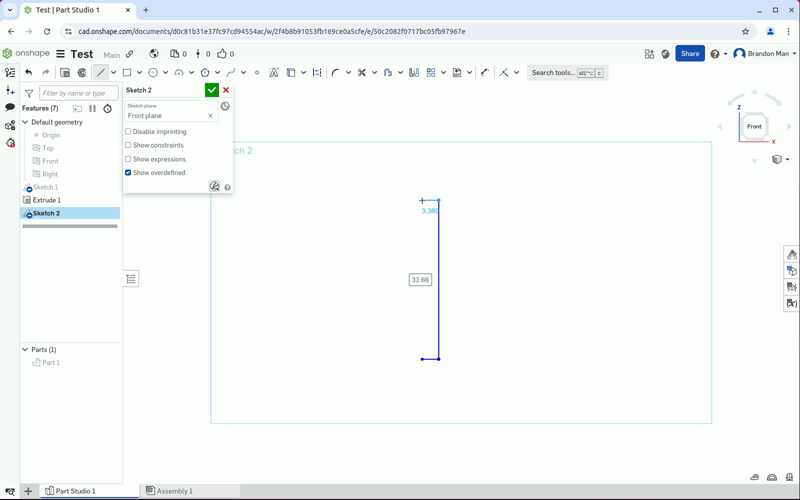
key_down(shift)
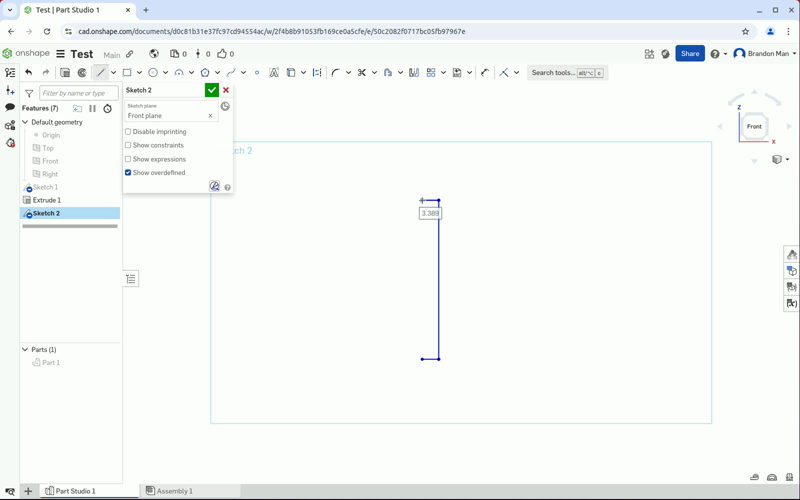
mouse_move(422, 359)
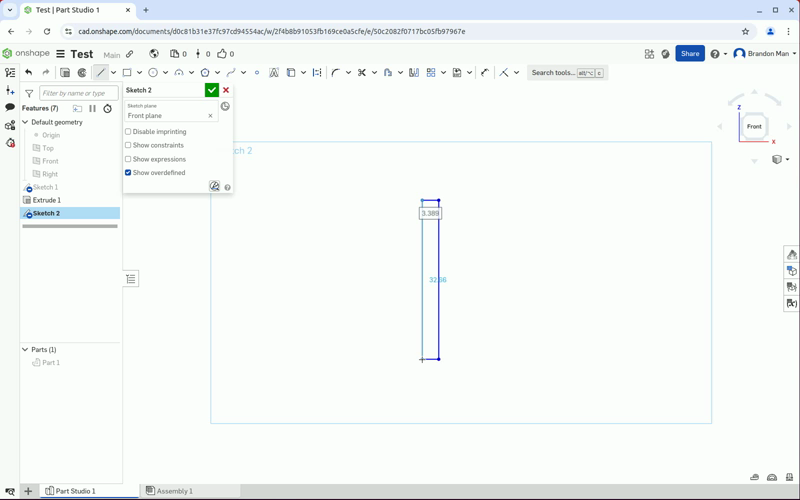
key_up(shift)
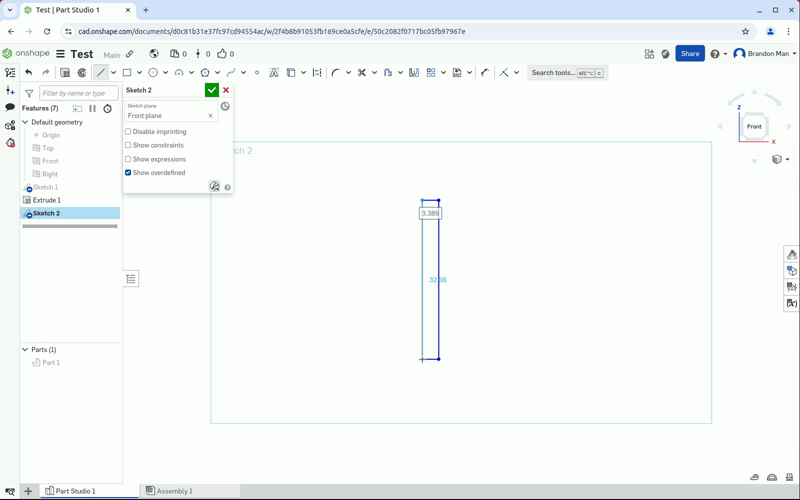
click(422, 359)
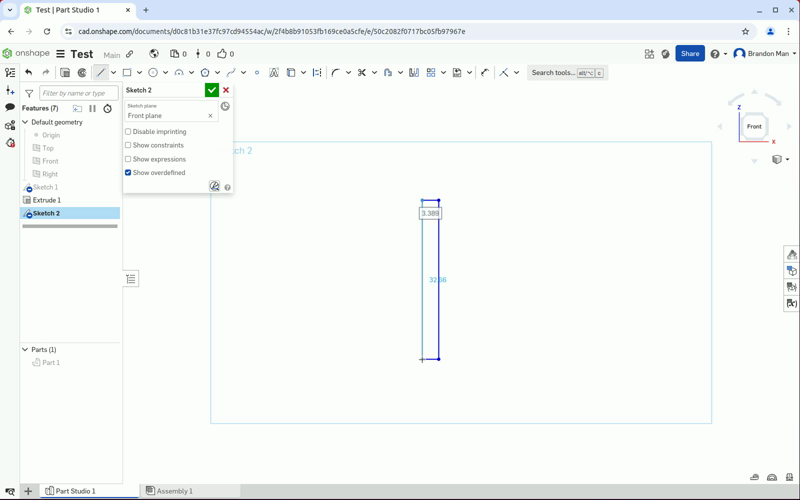
key(esc)
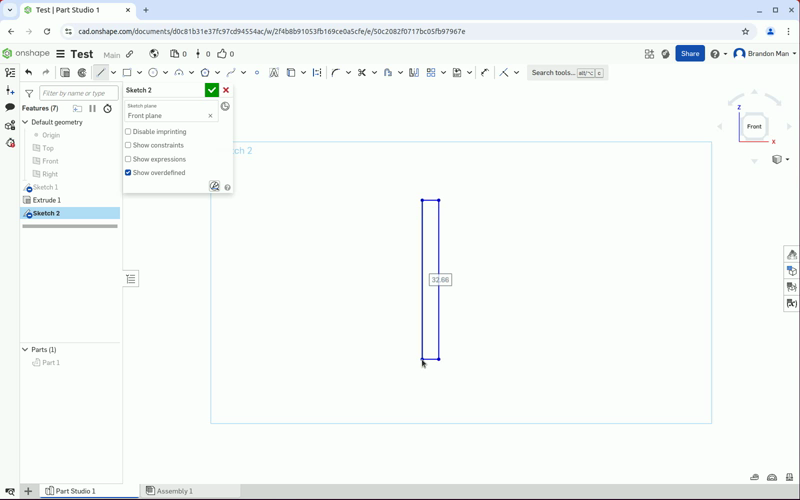
mouse_move(424, 353)
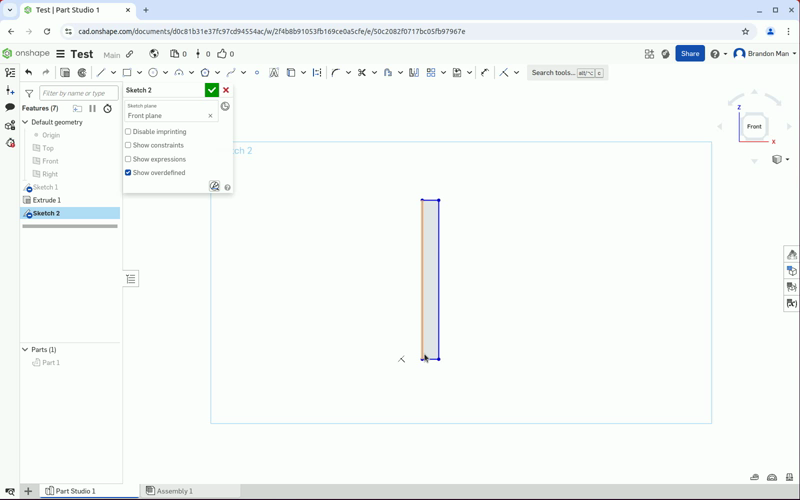
click(424, 353)
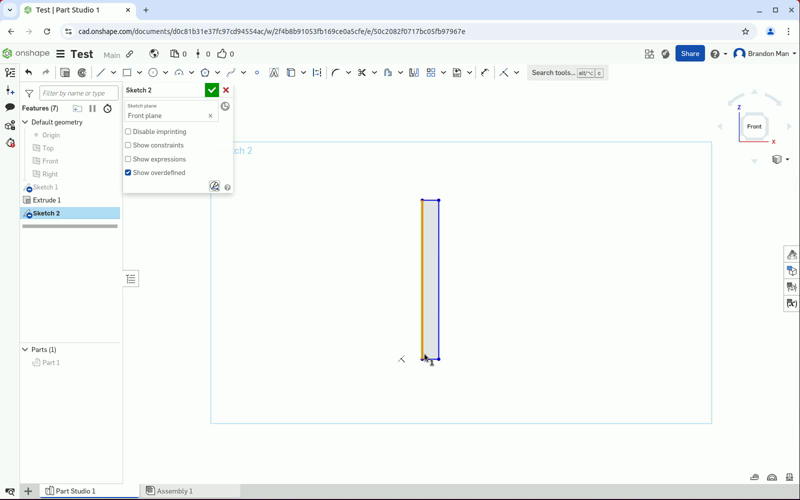
mouse_move(73, 352)
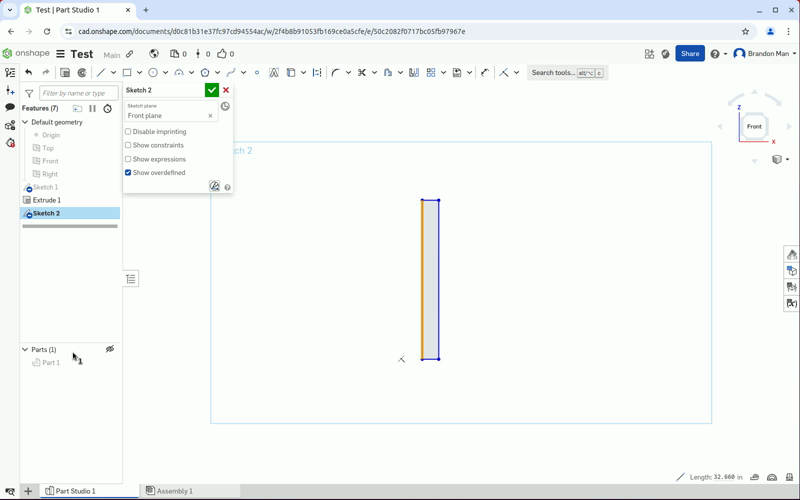
key(shift+y)
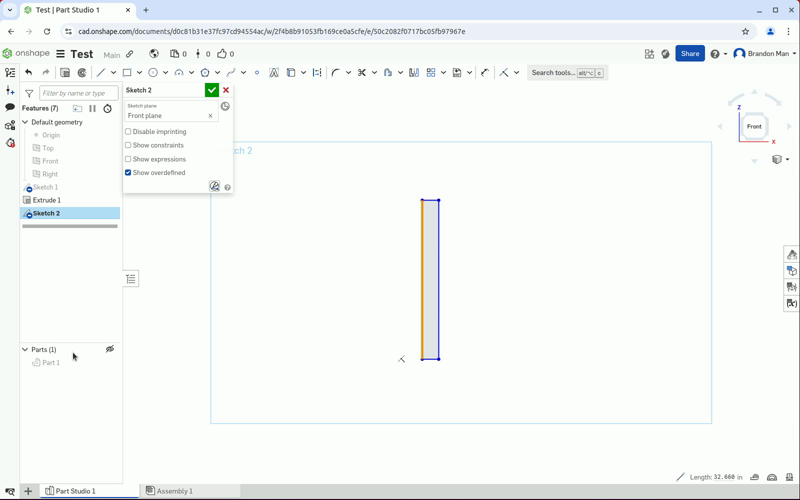
key(shift+e)
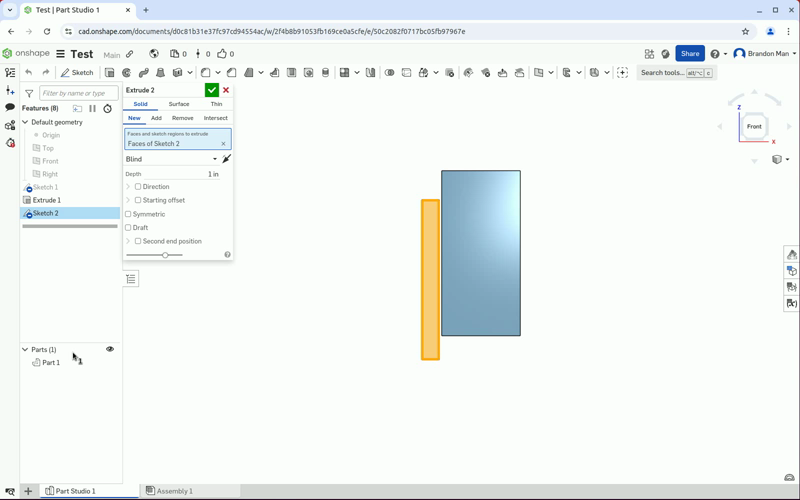
mouse_move(143, 106)
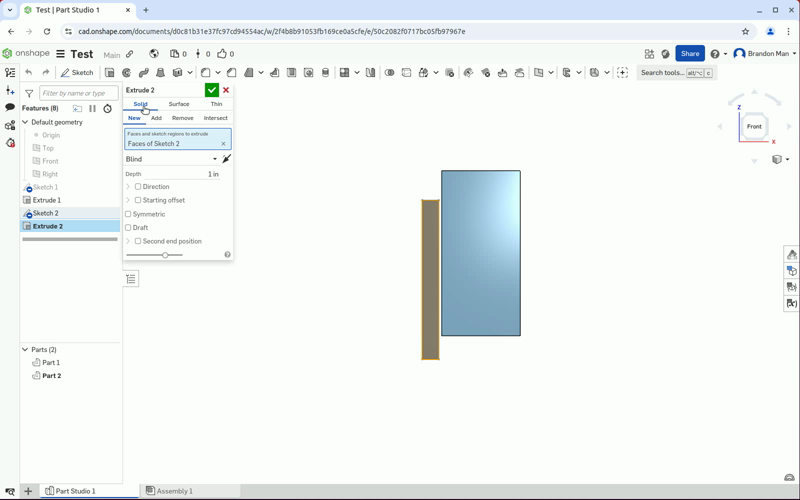
click(143, 106)
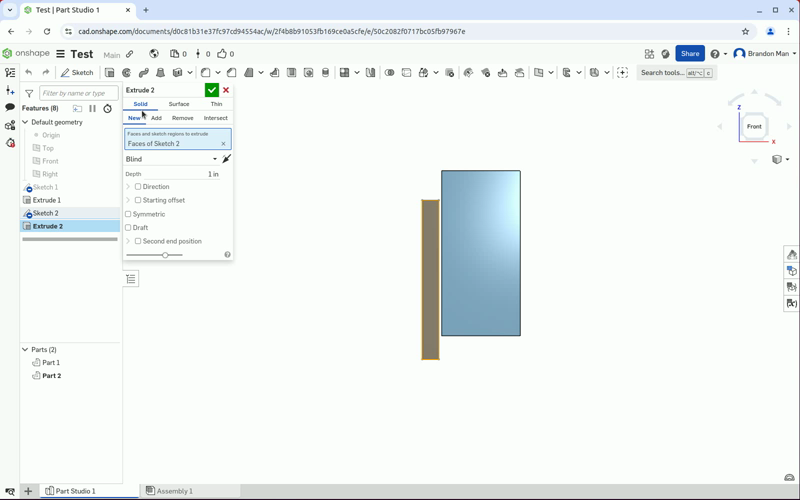
mouse_move(137, 120)
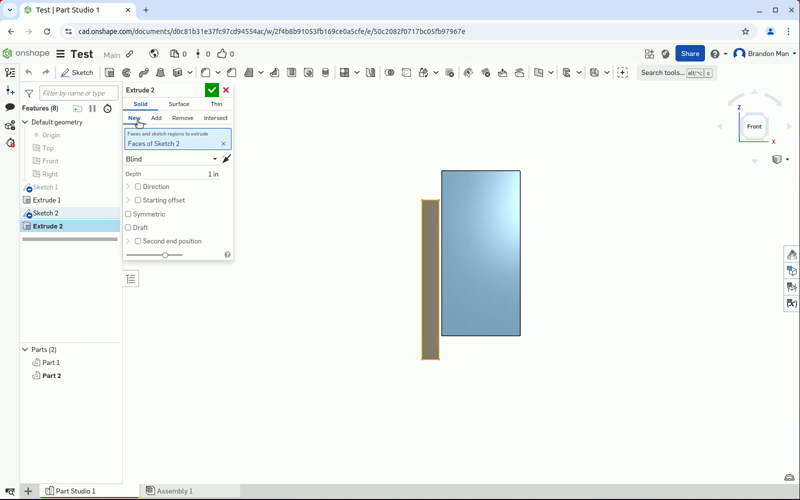
click(137, 120)
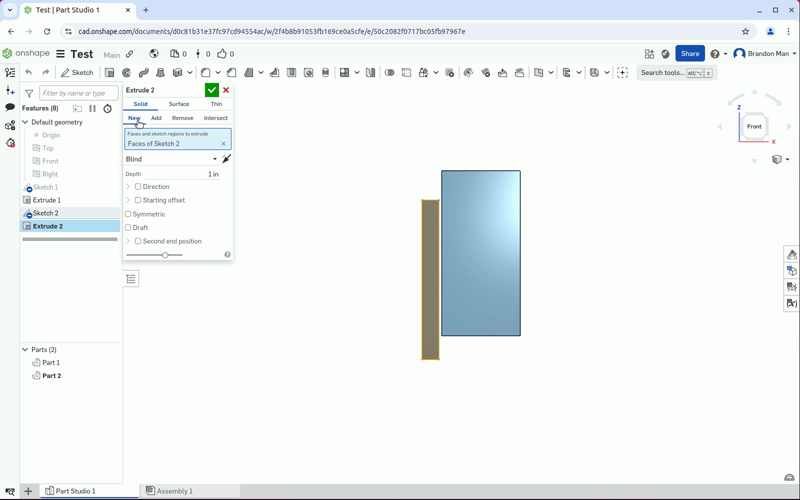
key(tab, 4)
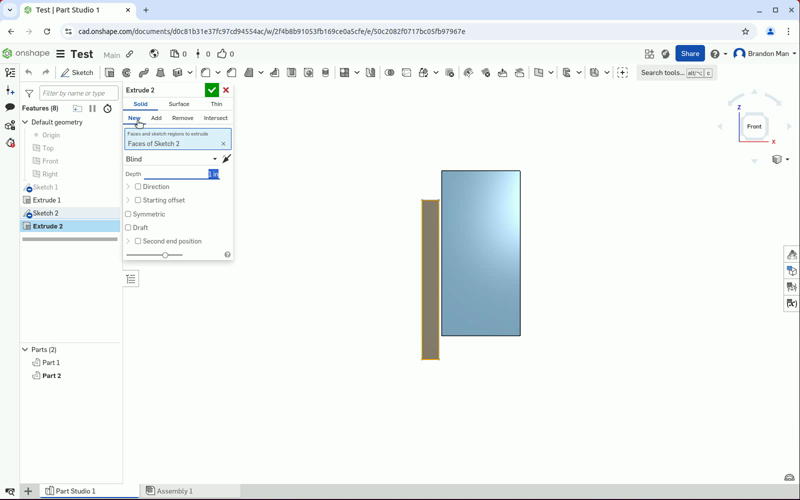
text(0.241)
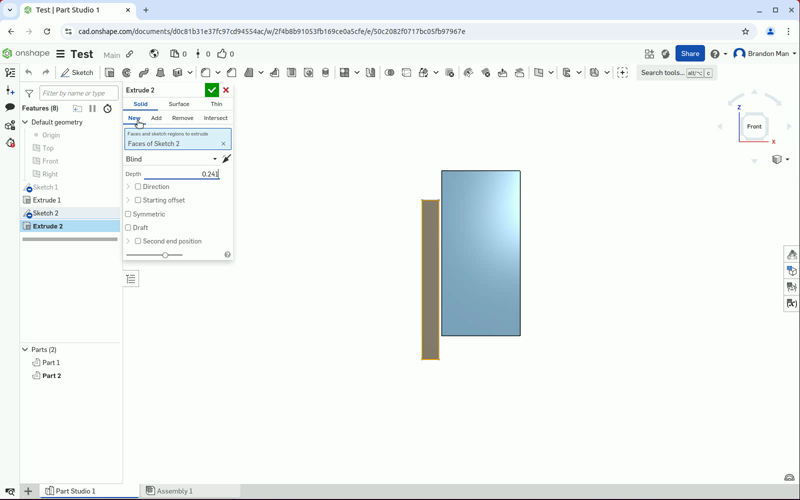
key(enter)
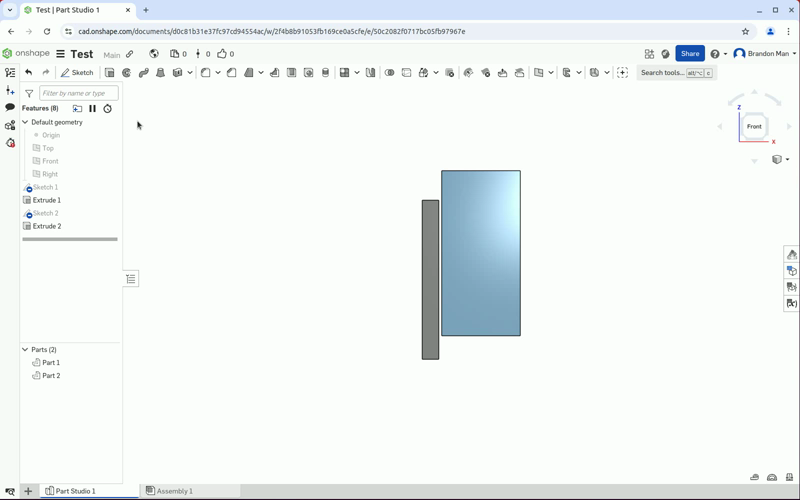
key(shift+h)
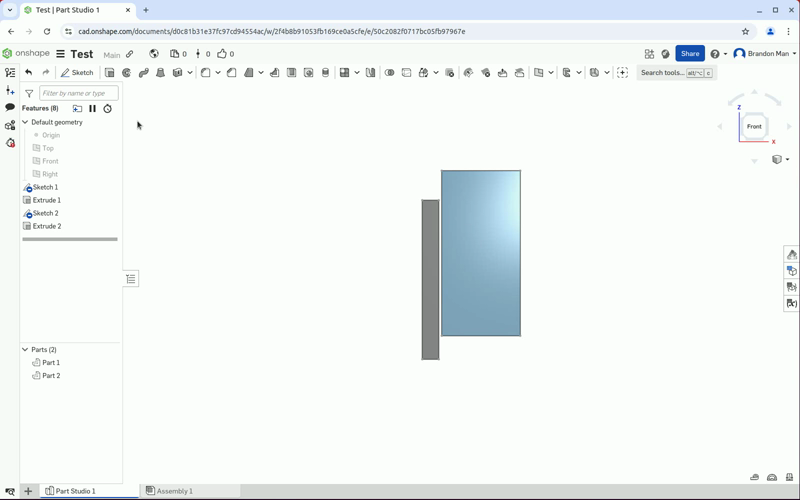
key(shift+h)
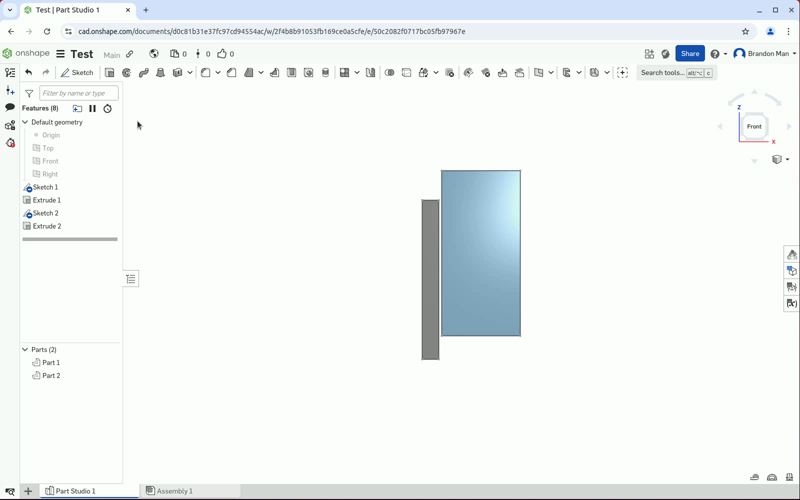
key(shift+7)
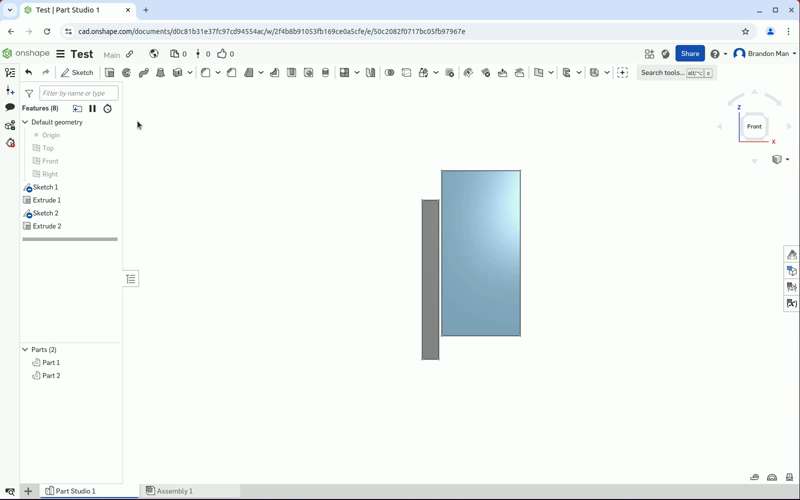
key(left, 2)
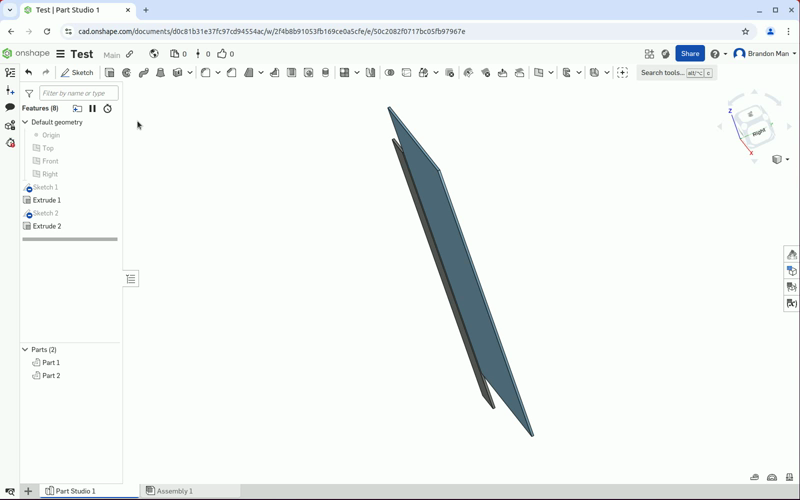
key(down, 2)
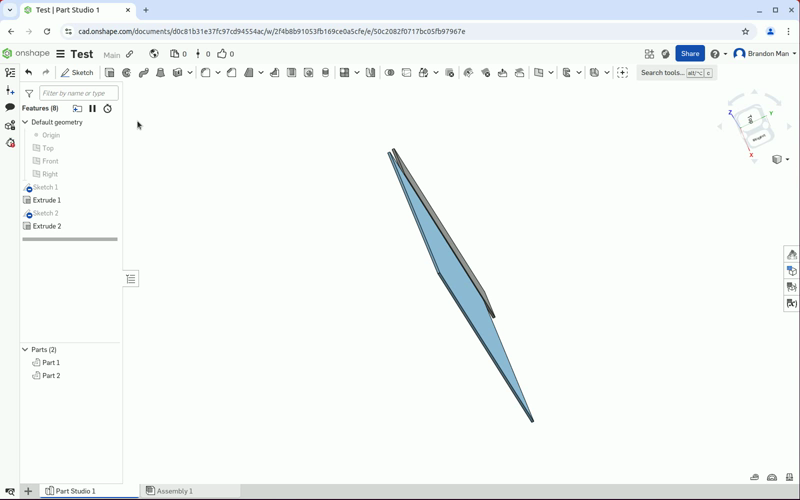
key(up, 2)
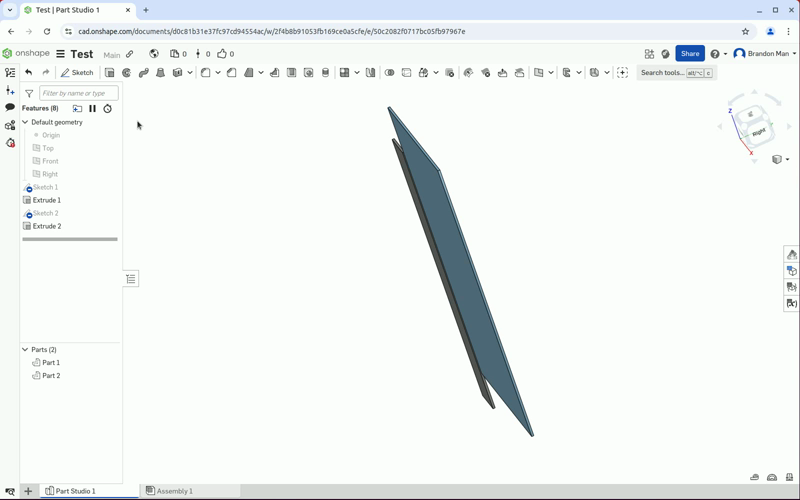
key(right, 2)
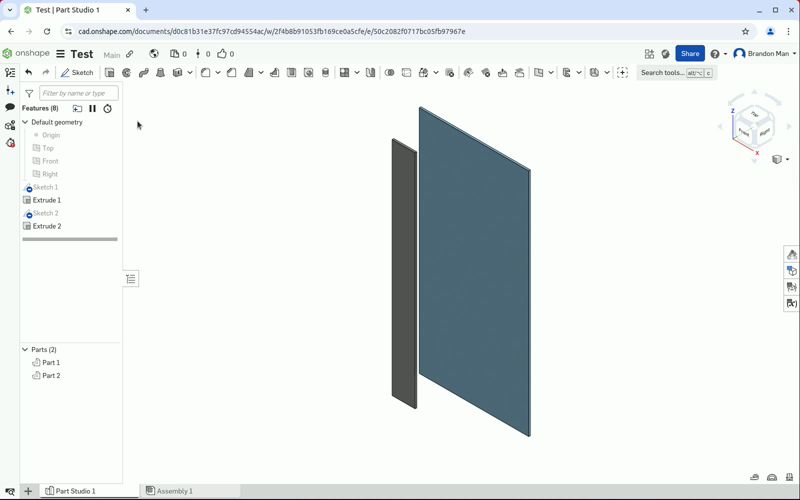
mouse_move(73, 189)
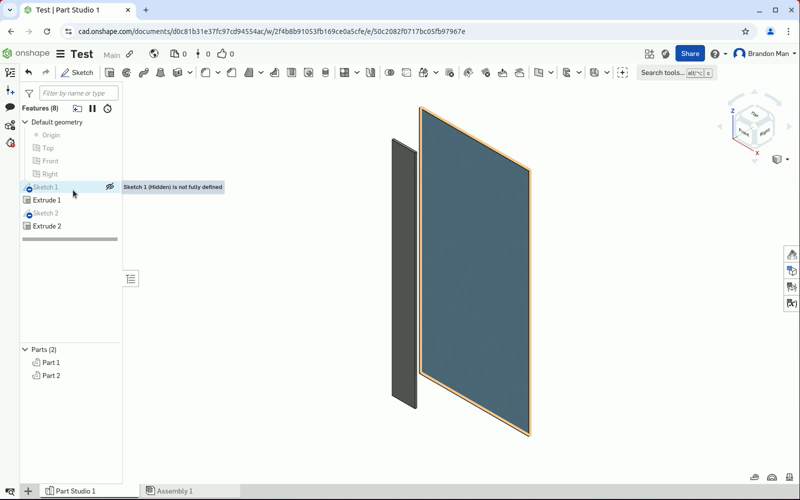
click(73, 189)